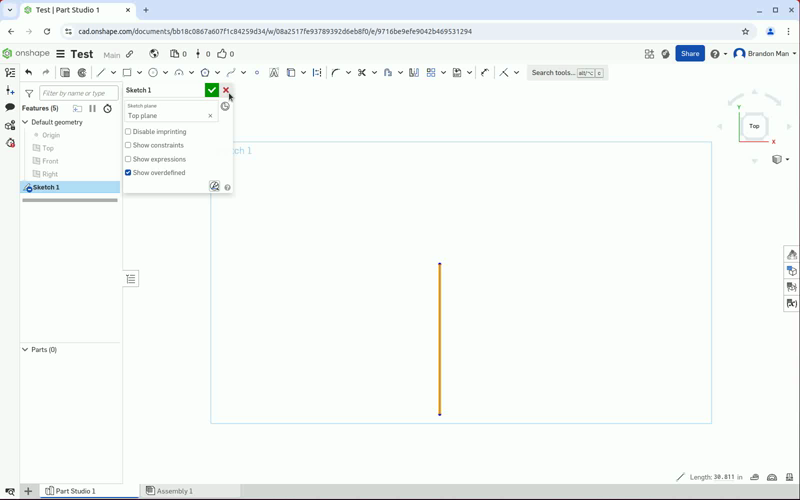
key(shift+h)
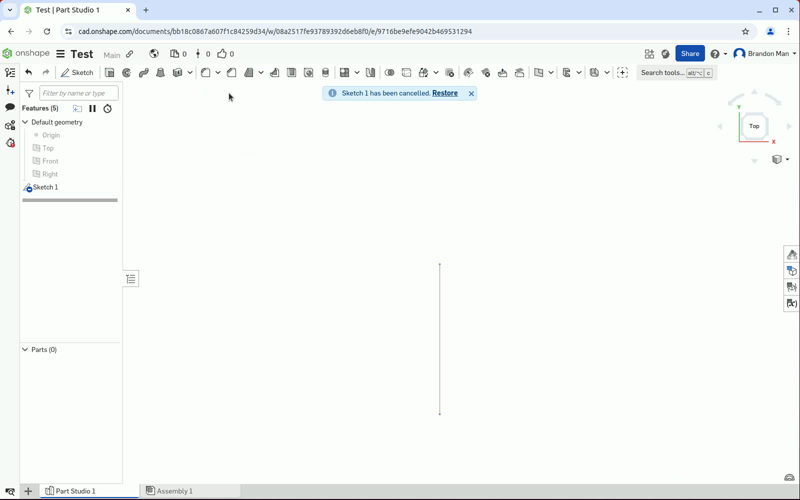
key(shift+s)
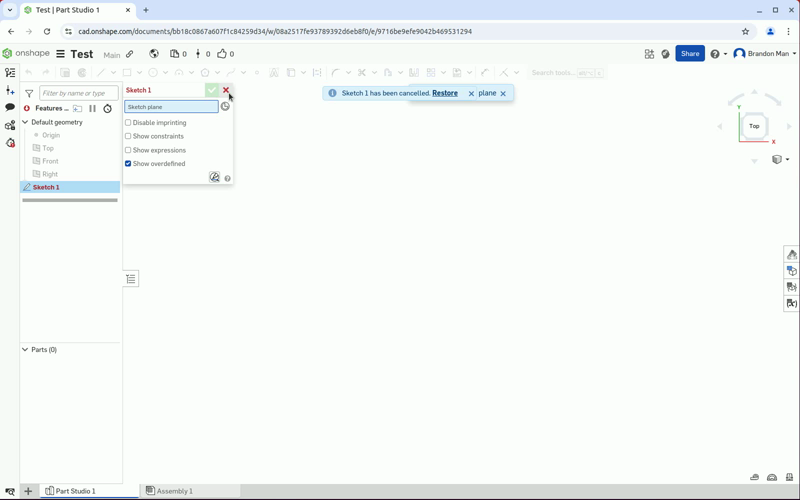
mouse_move(73, 150)
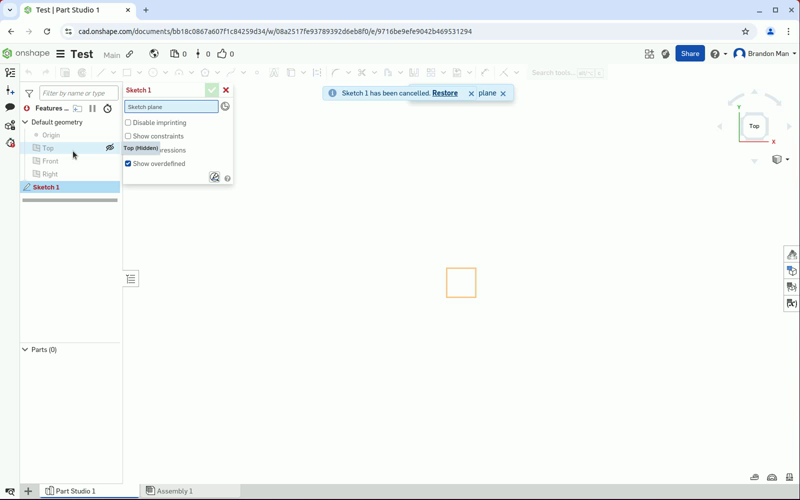
click(73, 150)
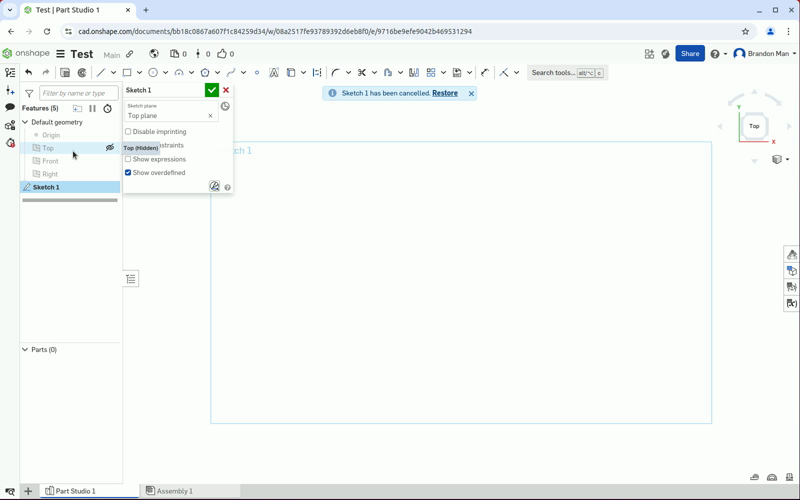
mouse_move(73, 352)
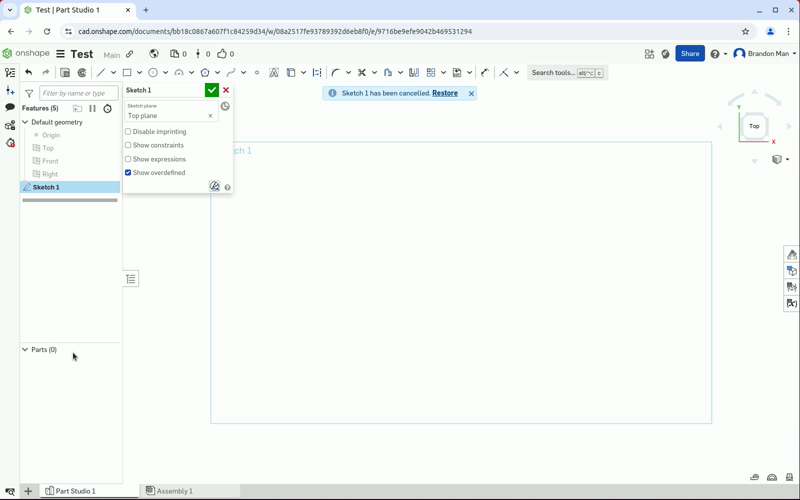
key(y)
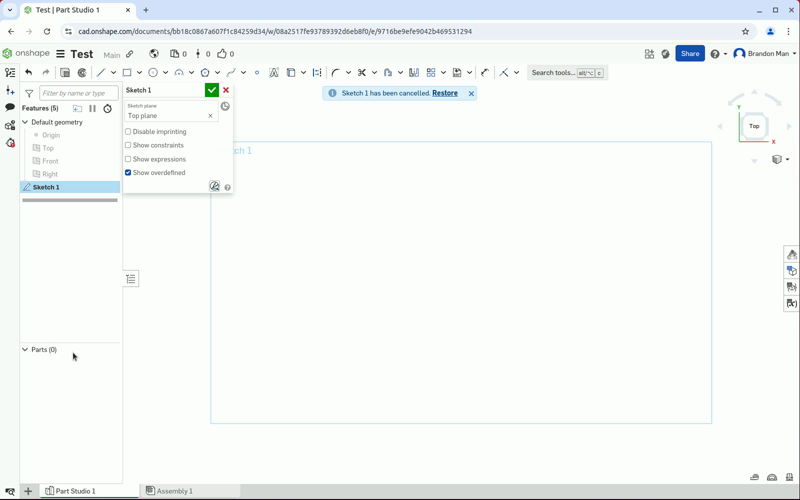
key(l)
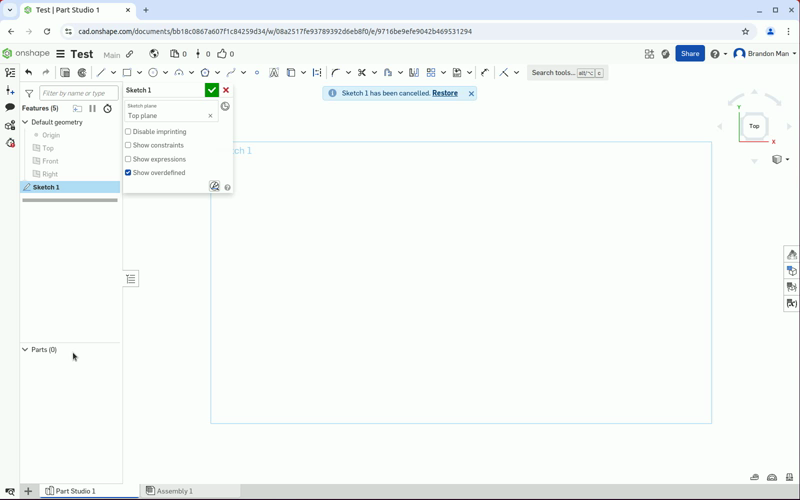
key_down(shift)
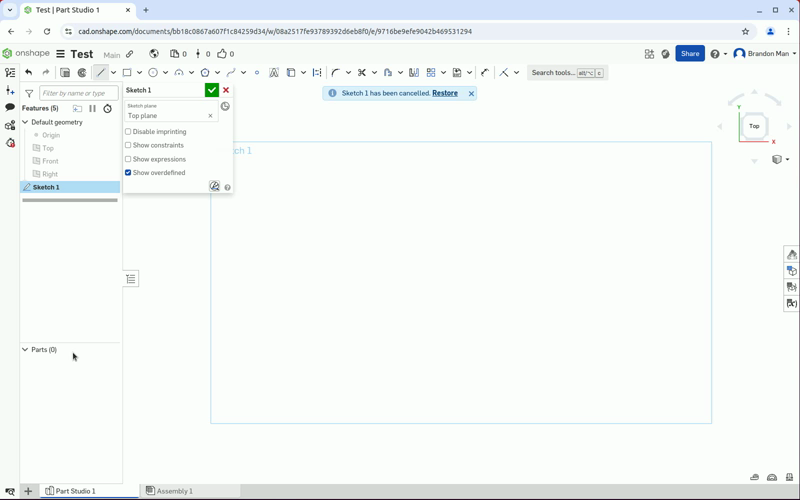
mouse_move(389, 372)
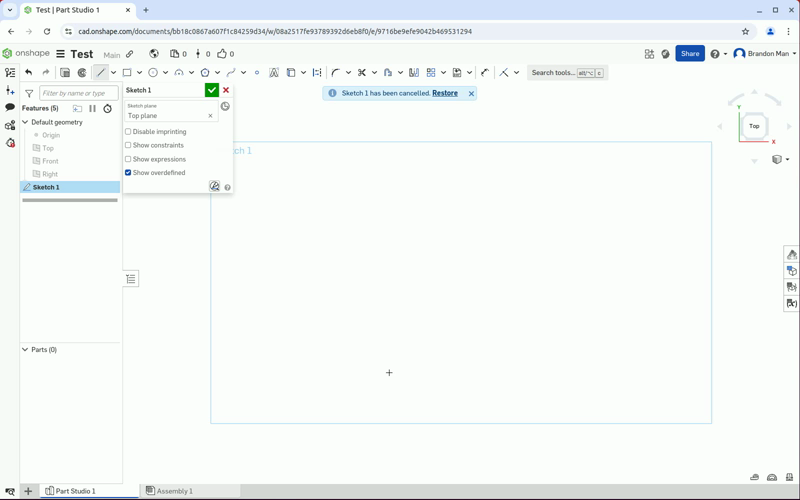
click(389, 372)
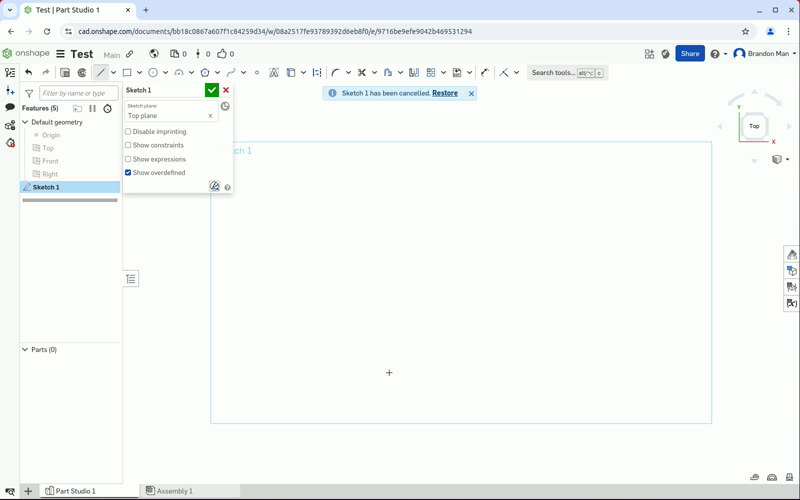
key_up(shift)
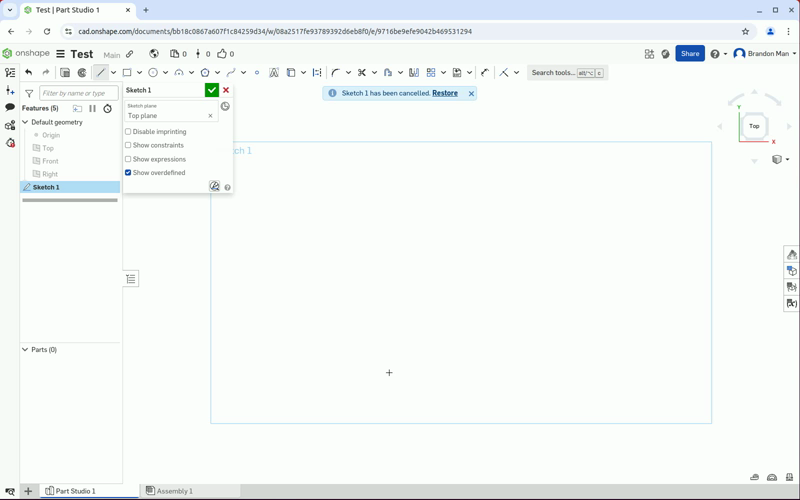
key_down(shift)
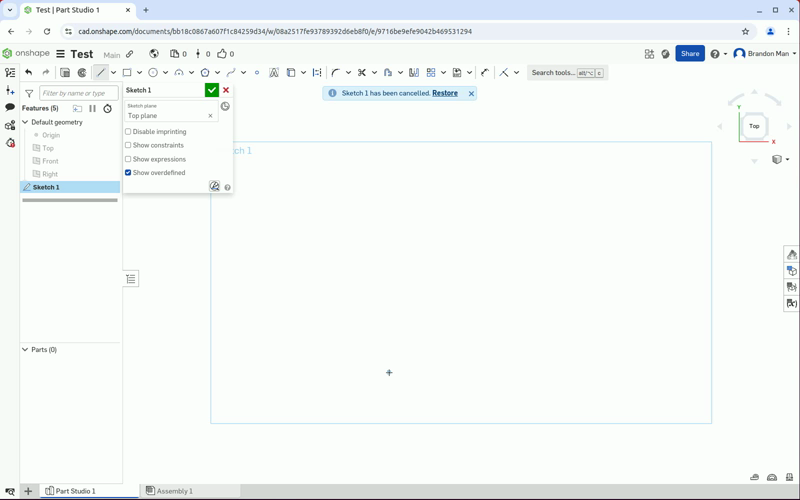
mouse_move(467, 372)
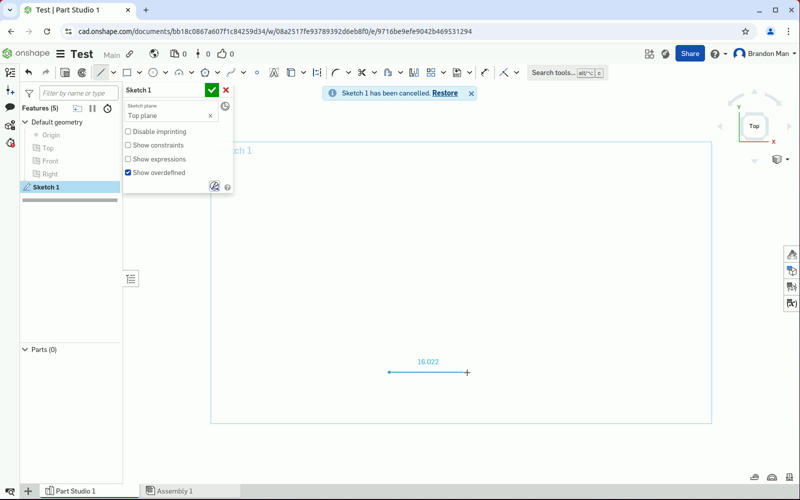
click(467, 372)
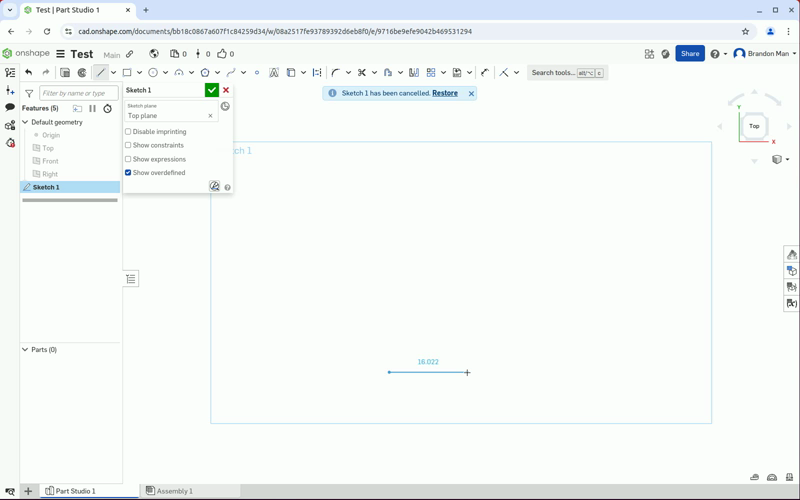
key_up(shift)
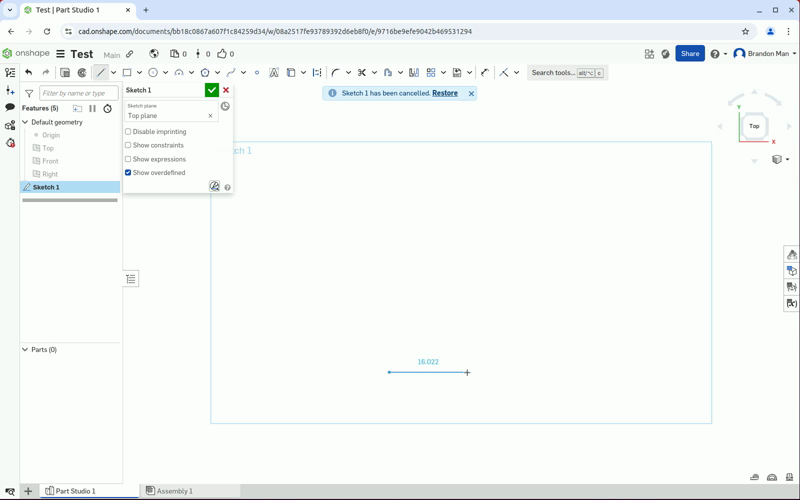
key_down(shift)
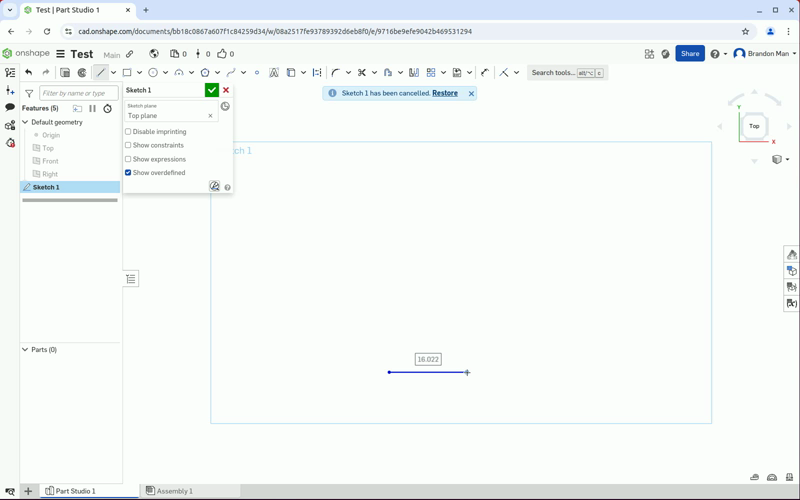
mouse_move(467, 171)
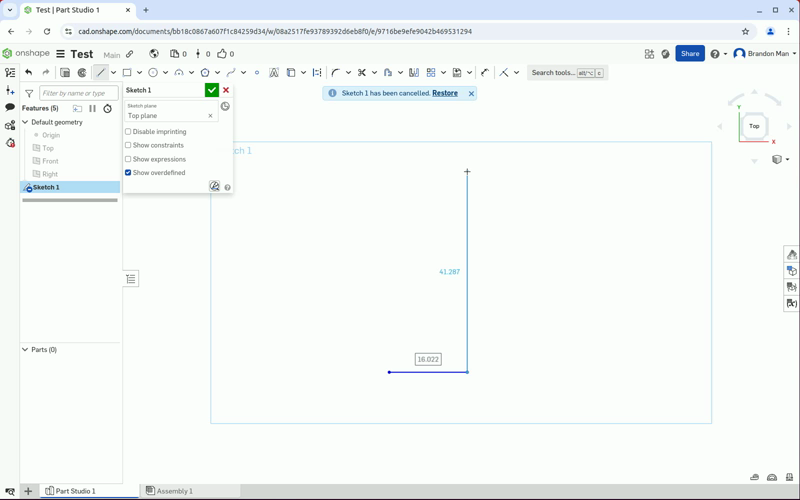
click(467, 171)
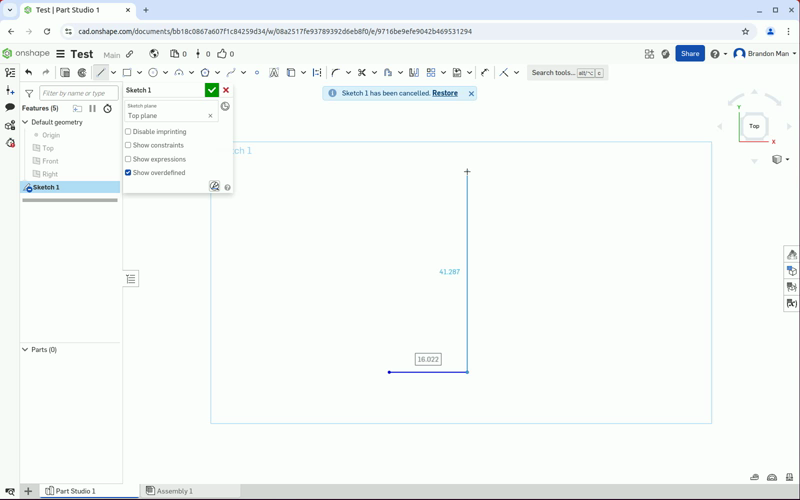
key_up(shift)
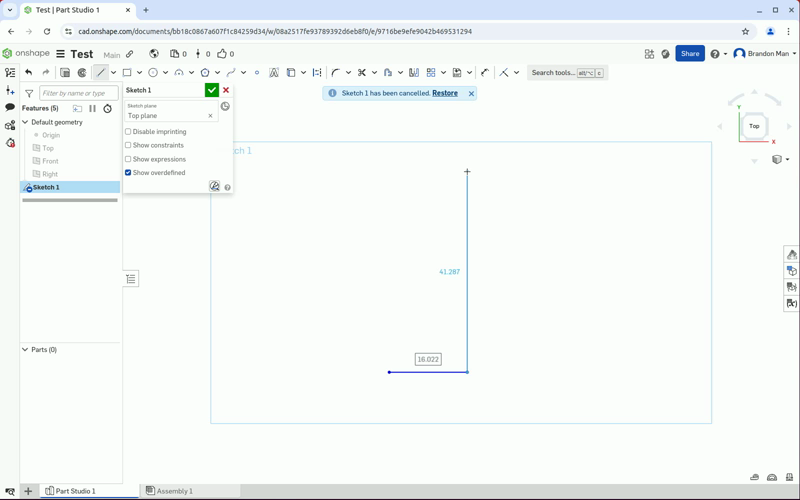
key_down(shift)
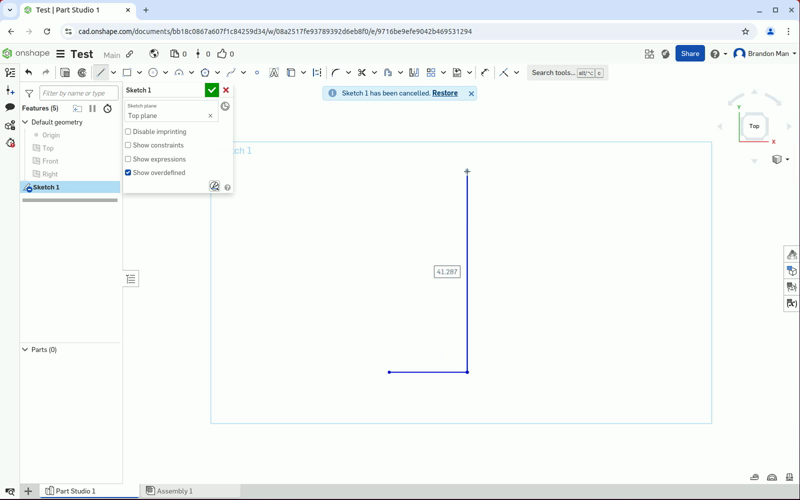
mouse_move(389, 171)
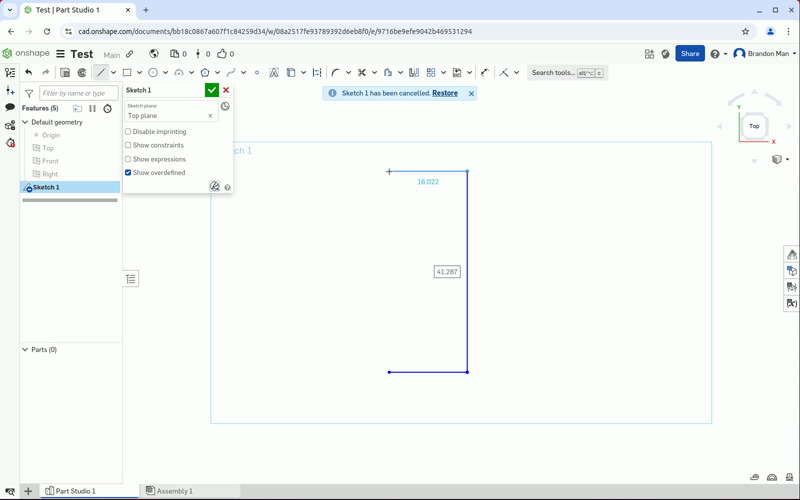
click(389, 171)
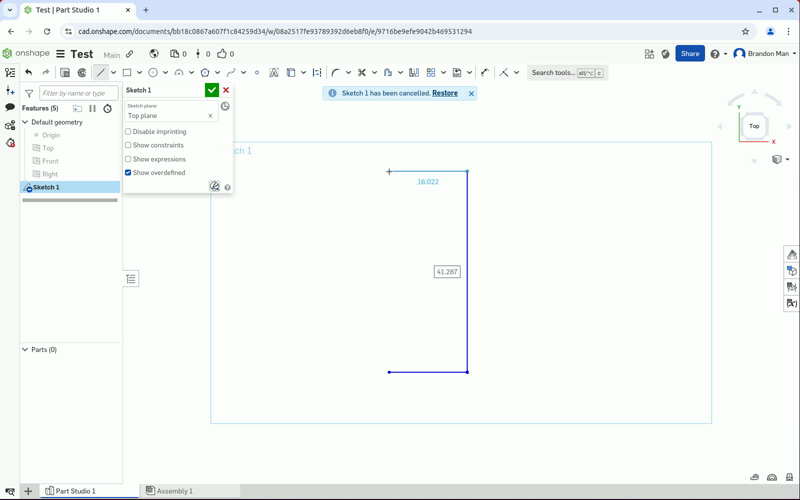
key_up(shift)
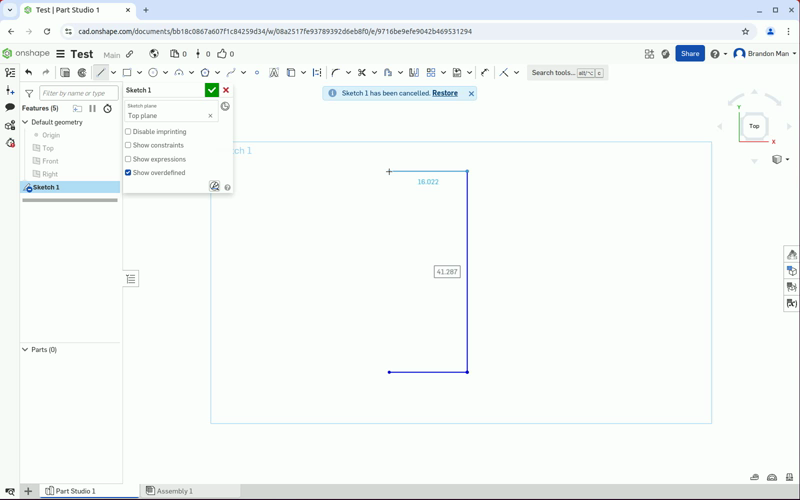
key_down(shift)
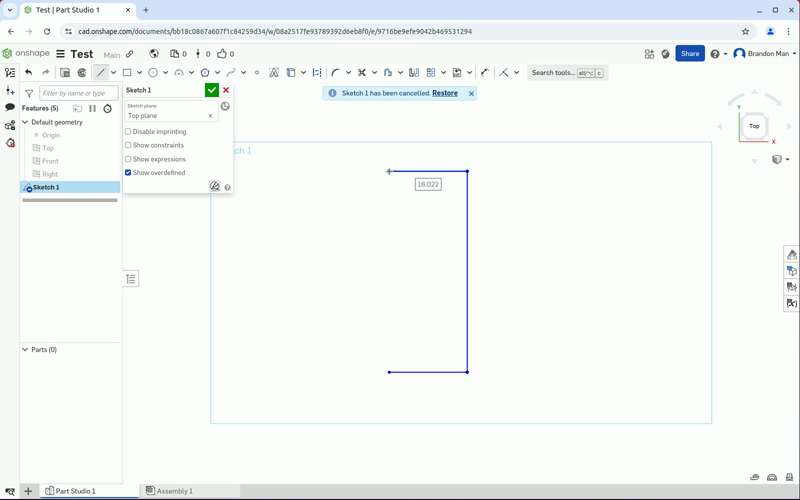
mouse_move(389, 372)
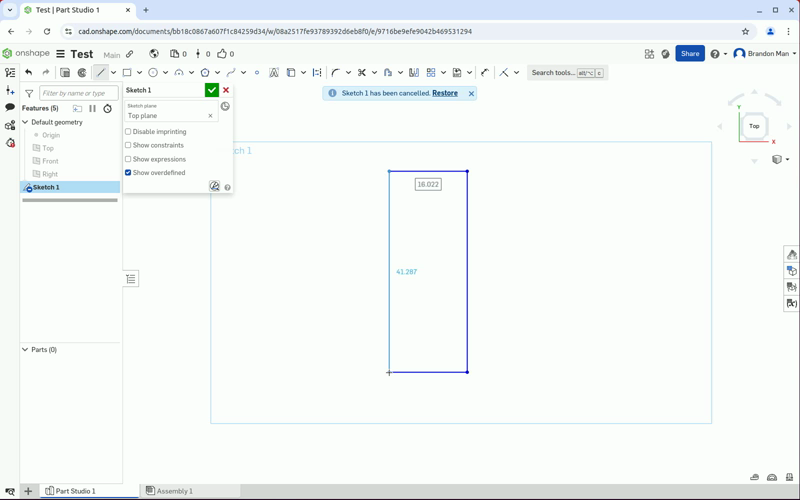
key_up(shift)
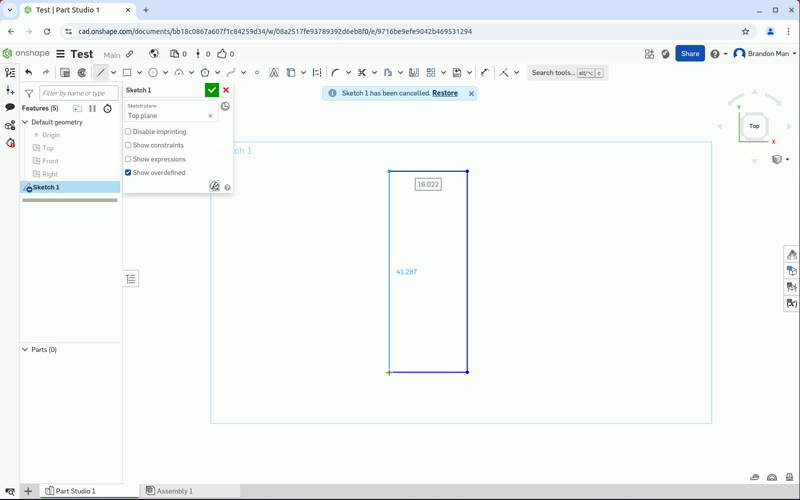
click(389, 372)
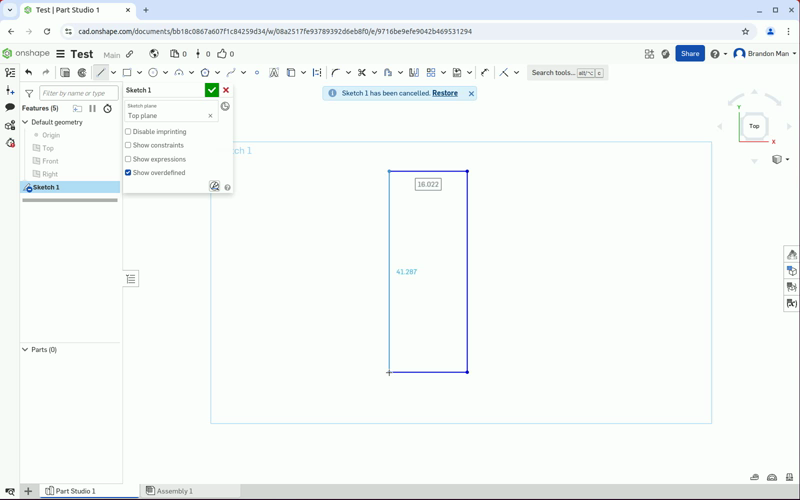
key(esc)
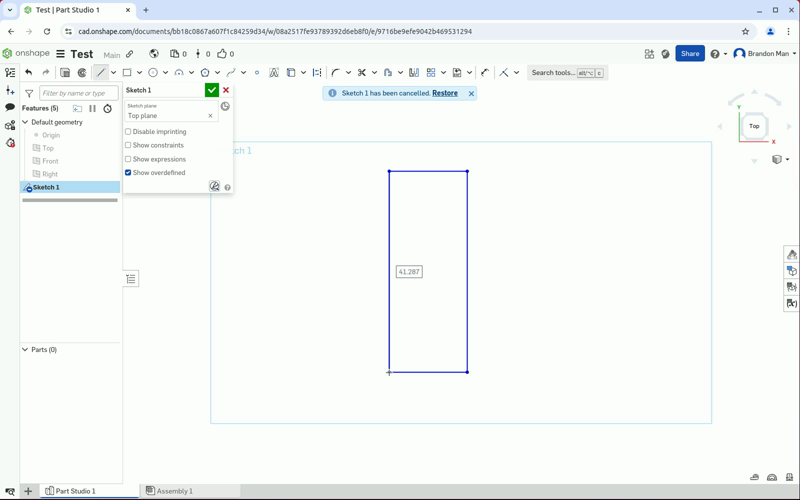
mouse_move(450, 245)
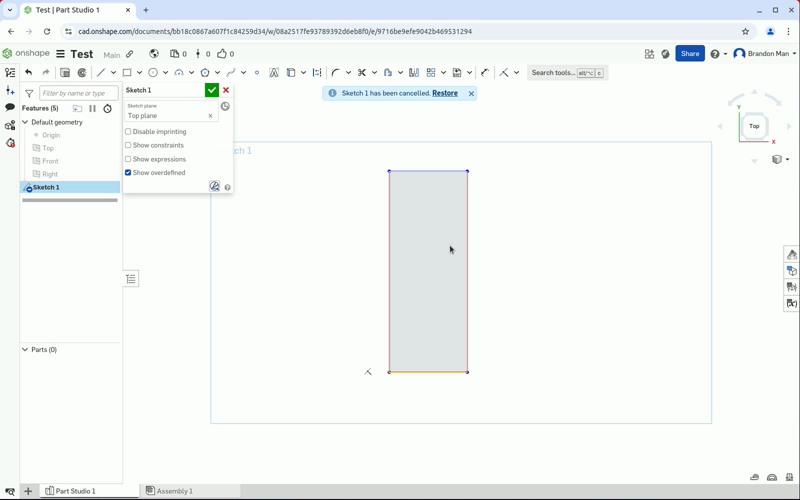
click(450, 245)
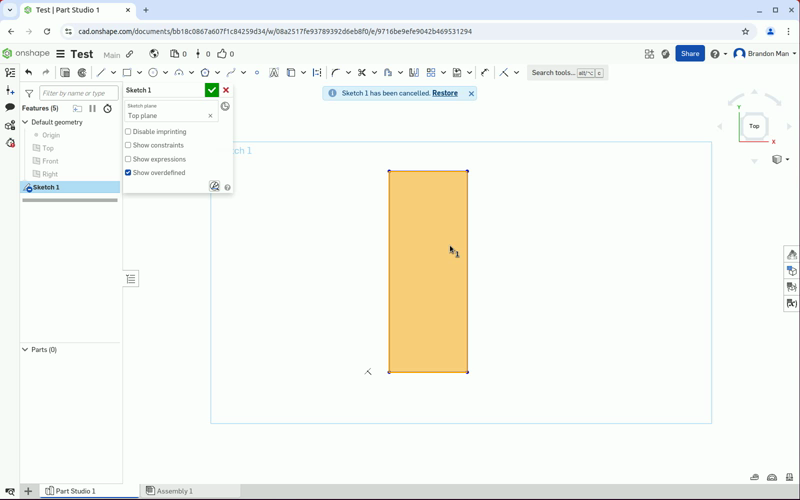
mouse_move(73, 352)
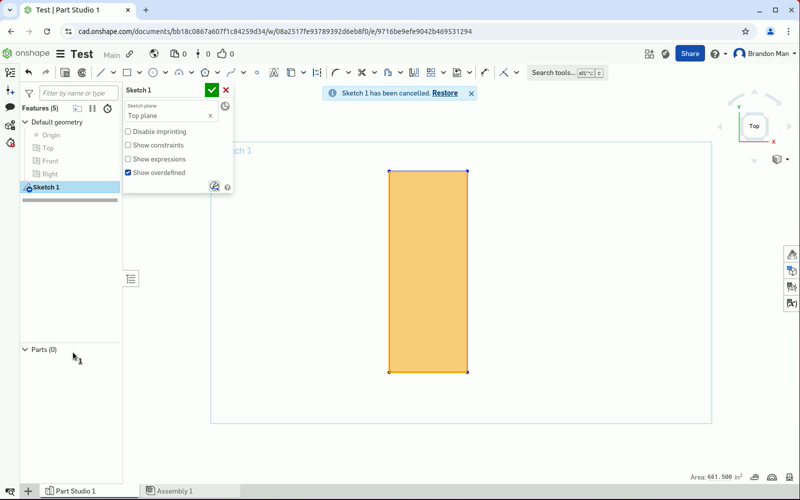
key(shift+y)
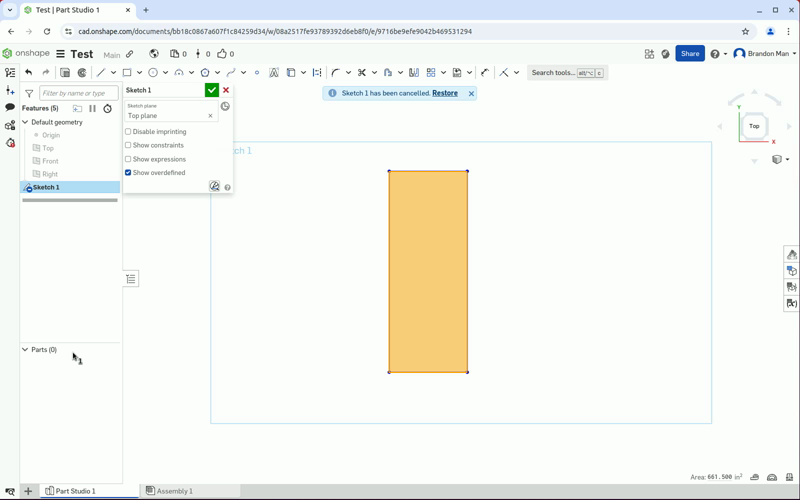
key(shift+e)
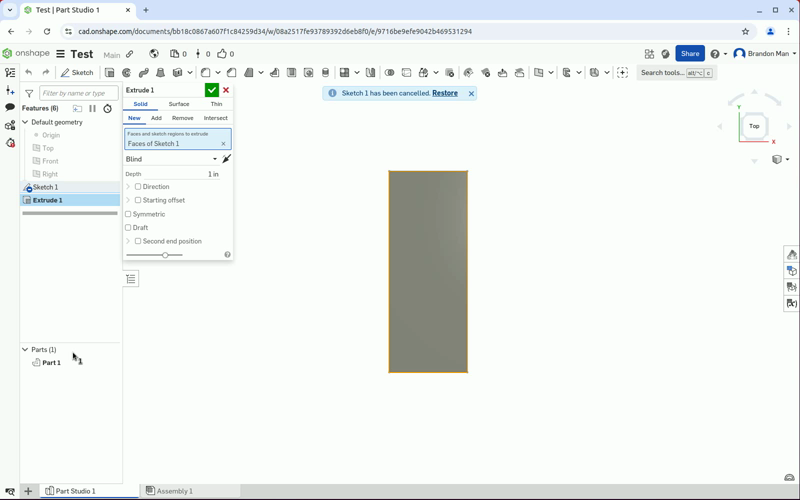
mouse_move(143, 106)
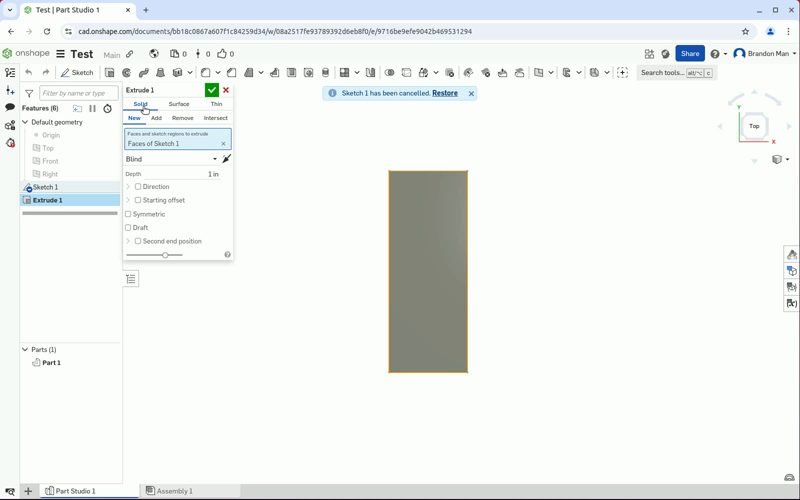
click(143, 106)
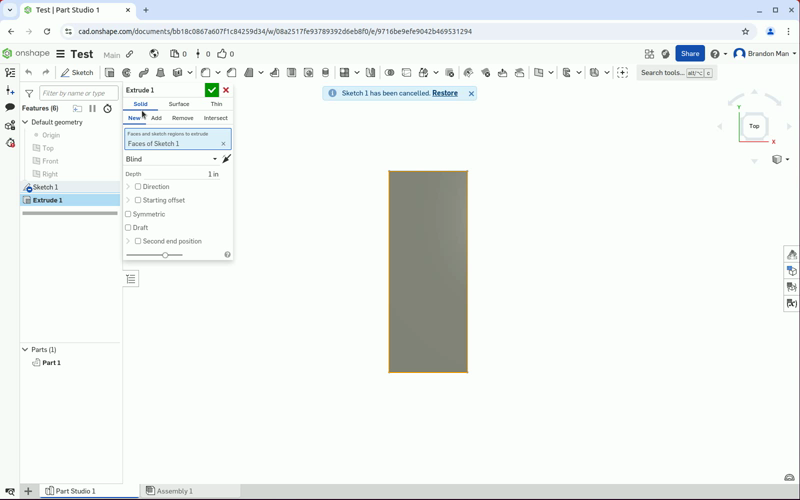
mouse_move(137, 120)
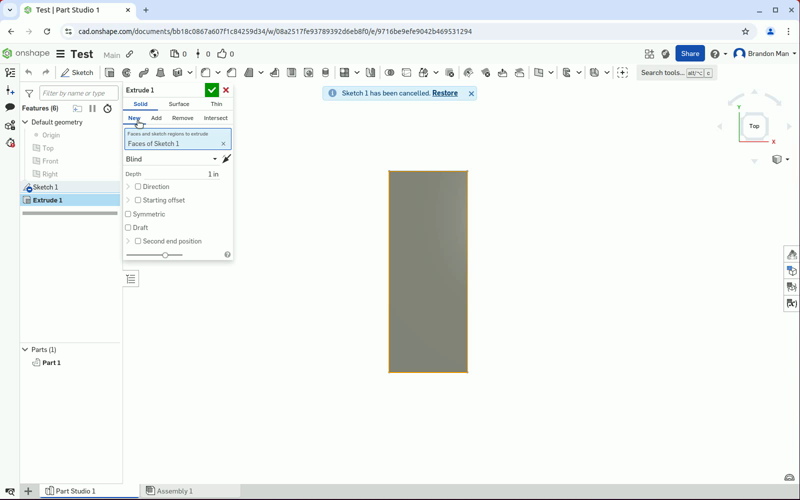
click(137, 120)
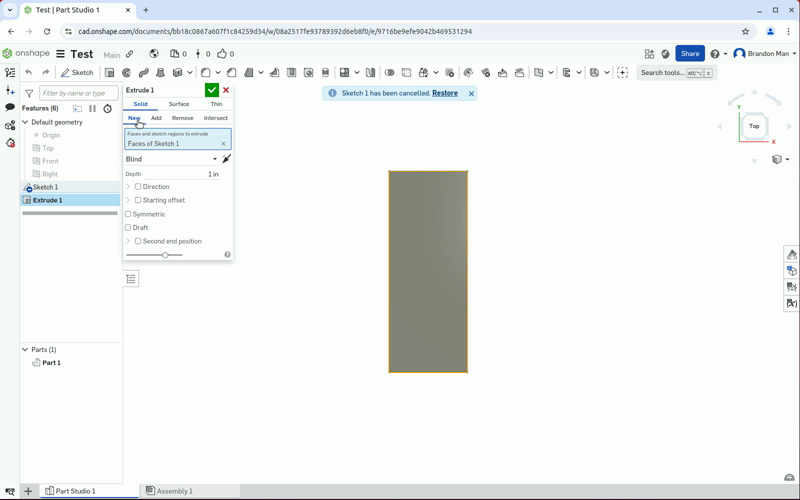
key(tab, 4)
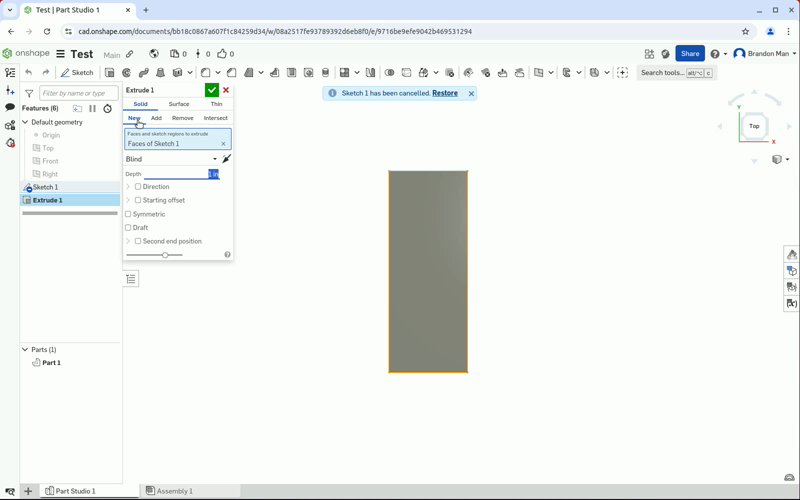
text(5.536)
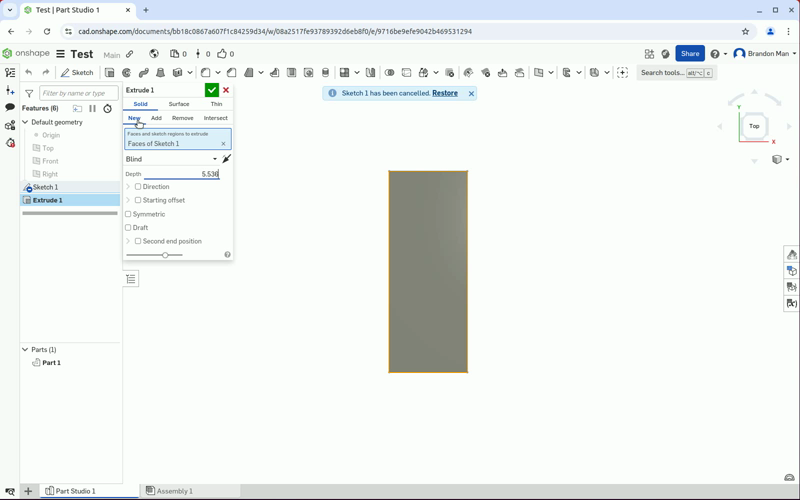
key(enter)
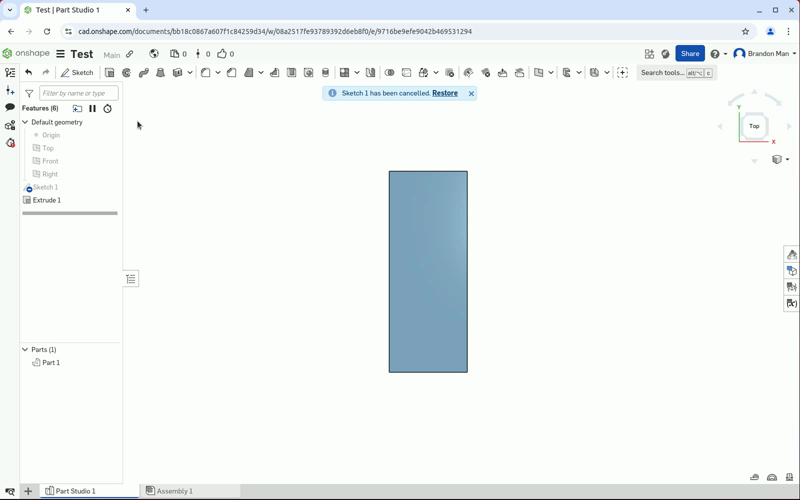
key(shift+h)
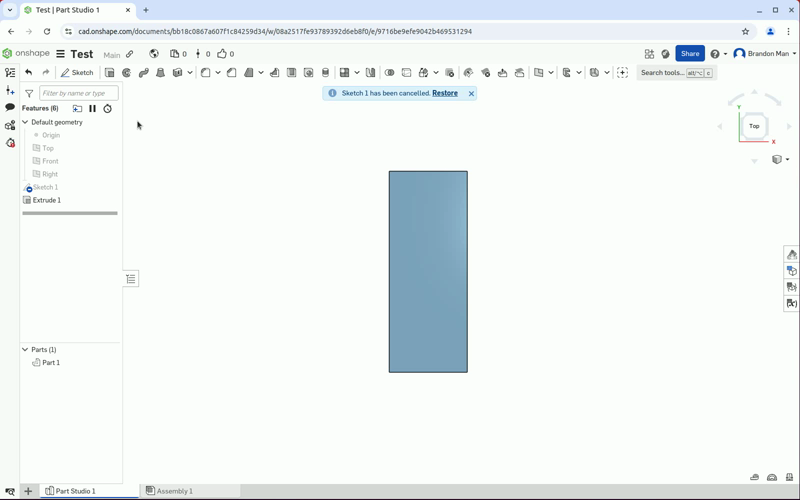
key(shift+h)
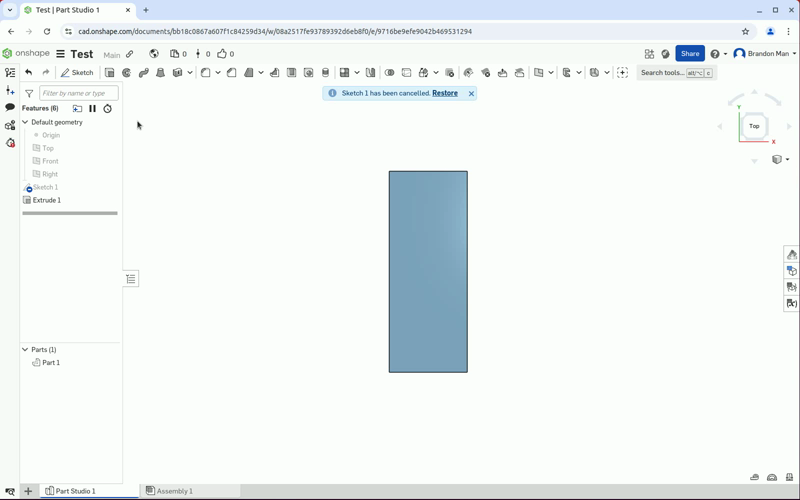
mouse_move(73, 189)
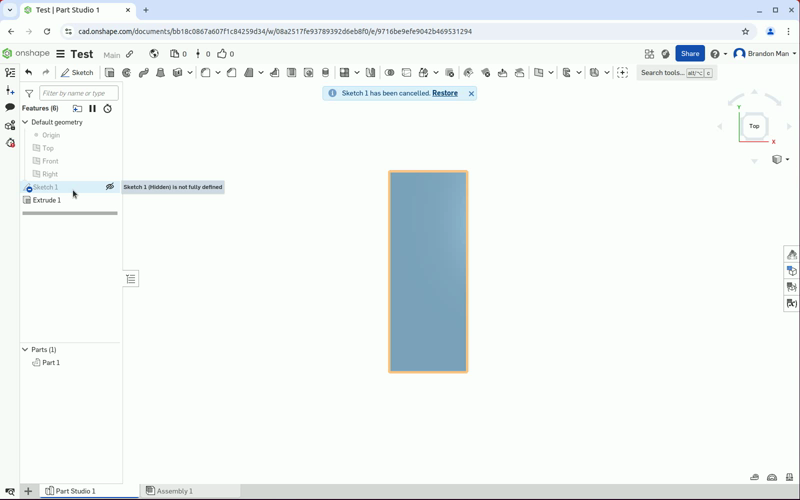
click(73, 189)
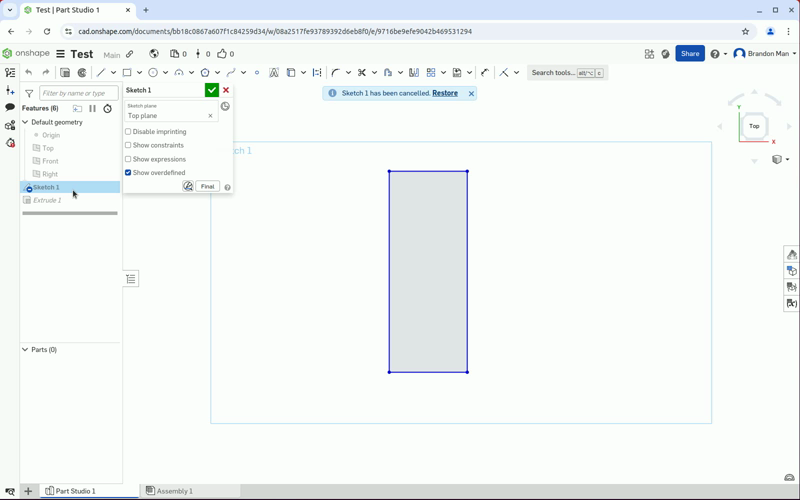
mouse_move(229, 92)
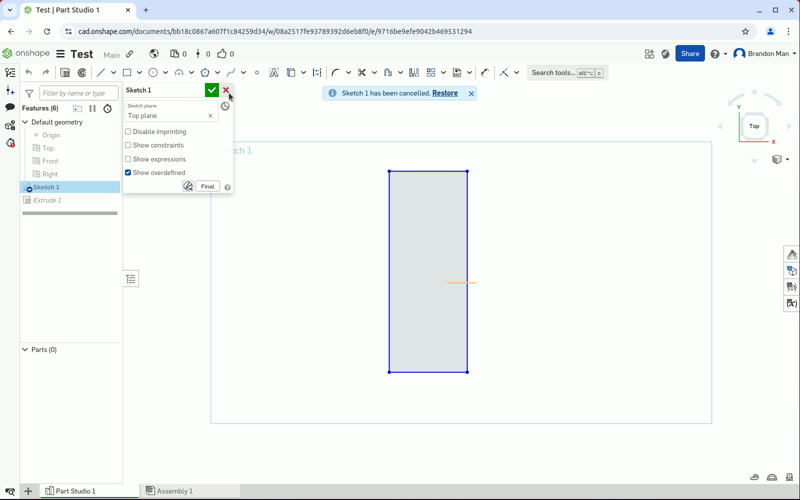
click(229, 92)
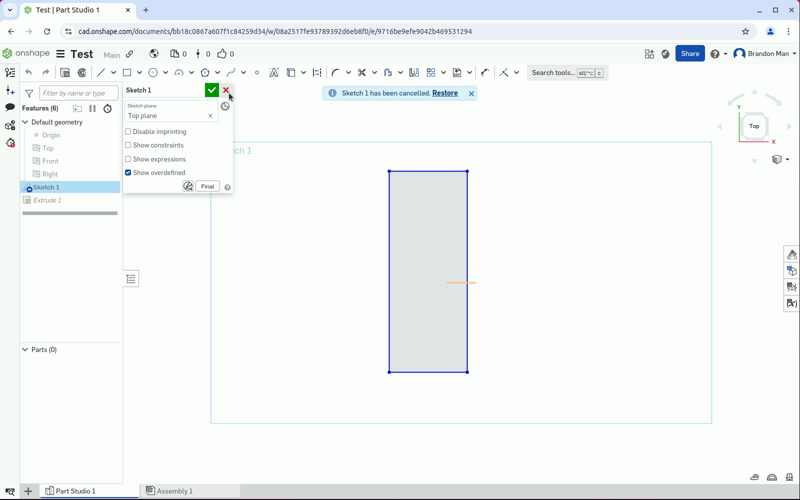
key(shift+s)
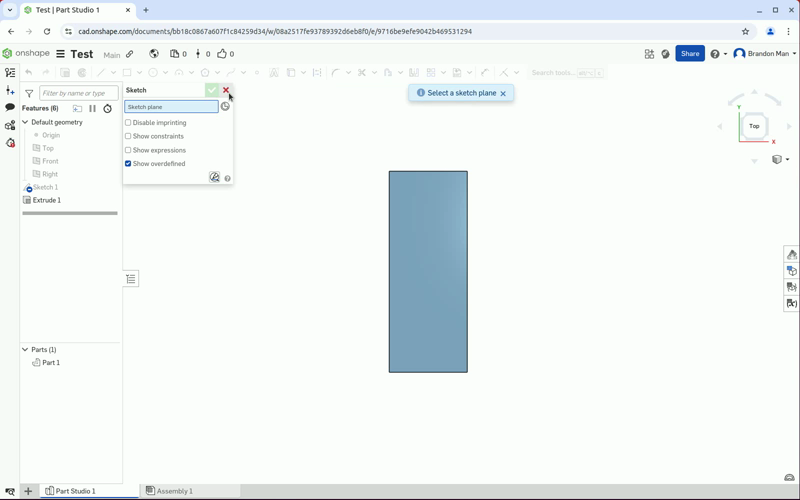
mouse_move(73, 150)
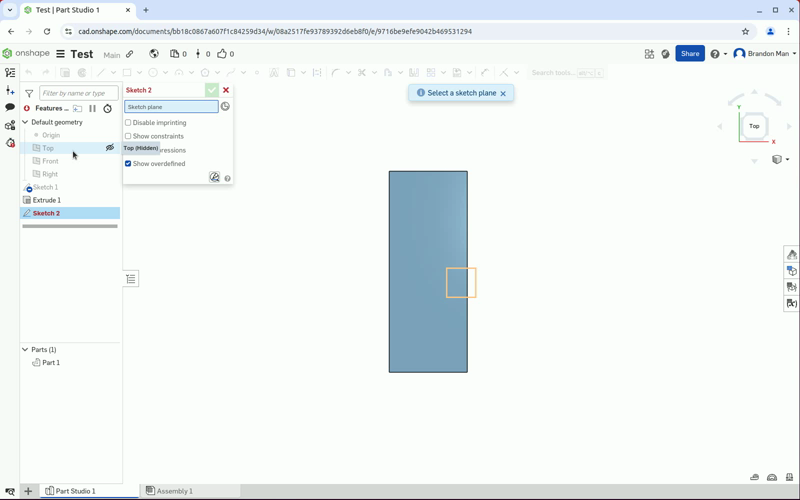
click(73, 150)
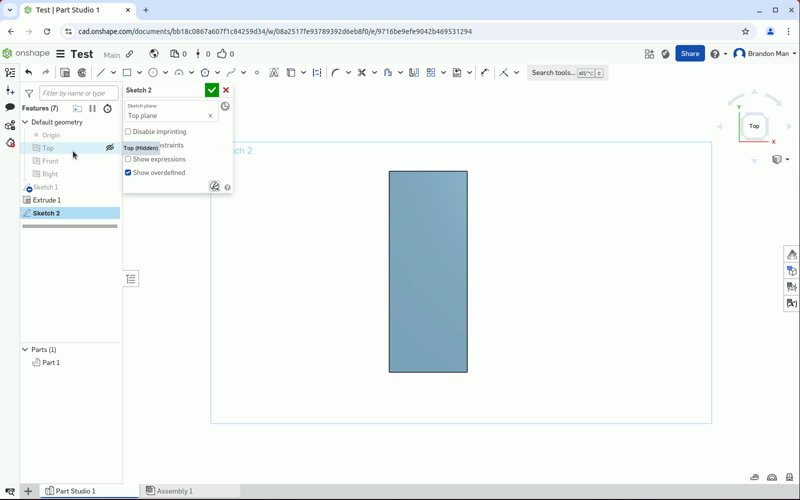
mouse_move(73, 352)
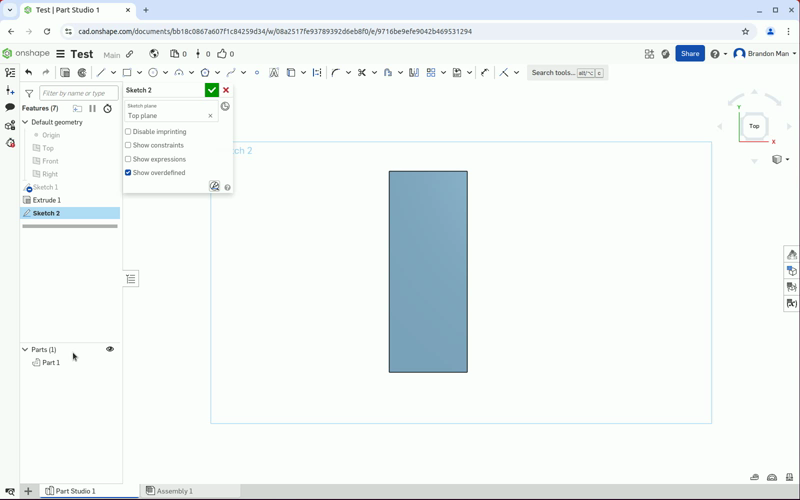
key(y)
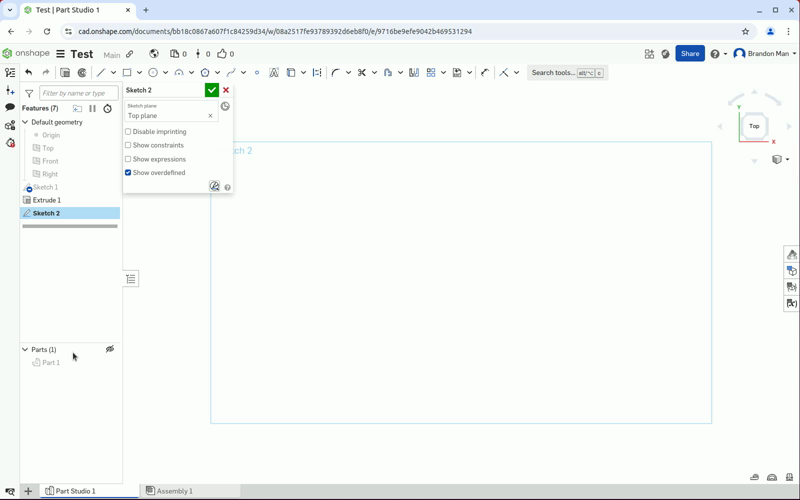
key(l)
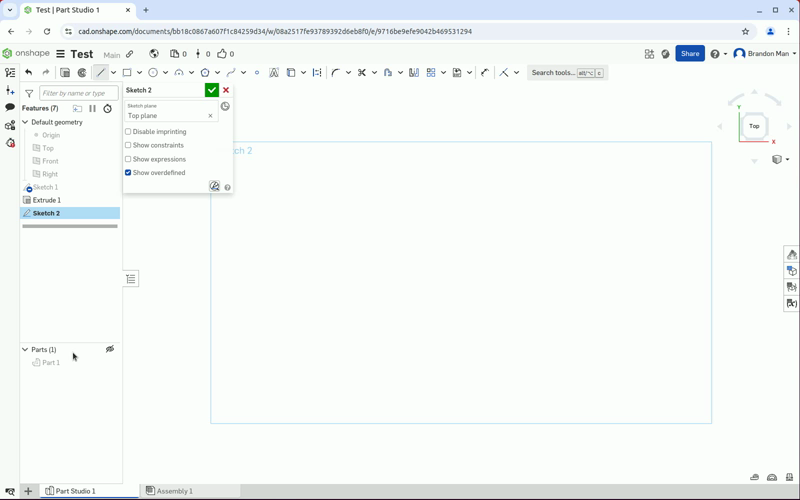
key_down(shift)
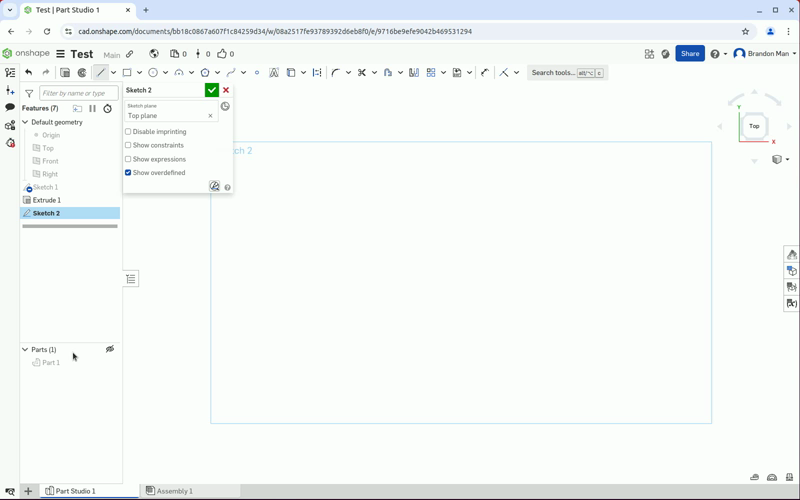
mouse_move(467, 372)
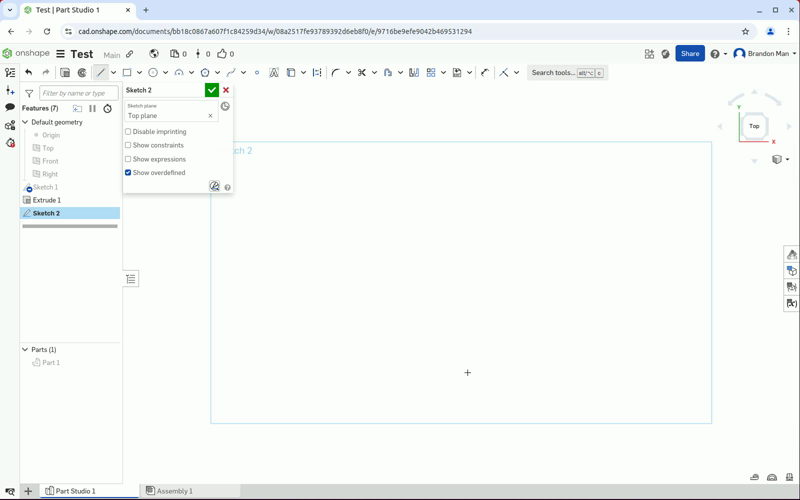
click(467, 372)
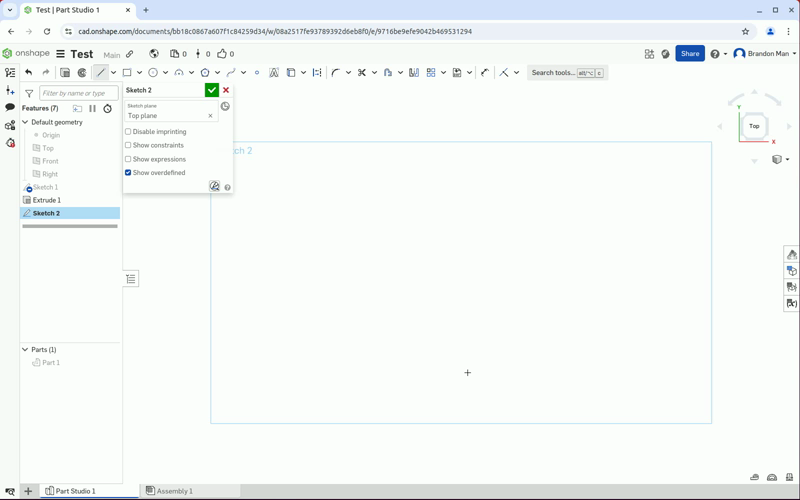
key_up(shift)
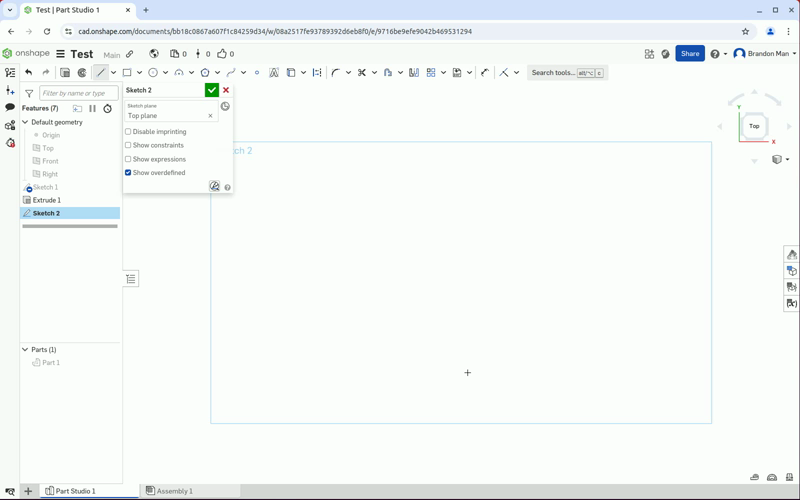
key_down(shift)
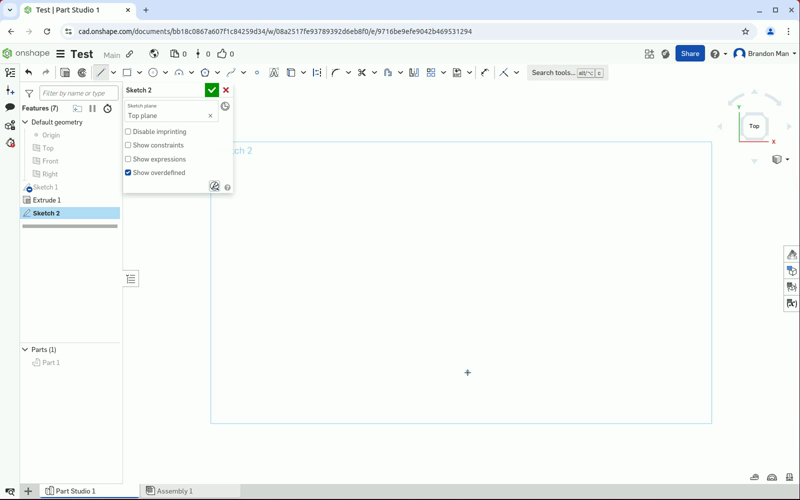
mouse_move(497, 372)
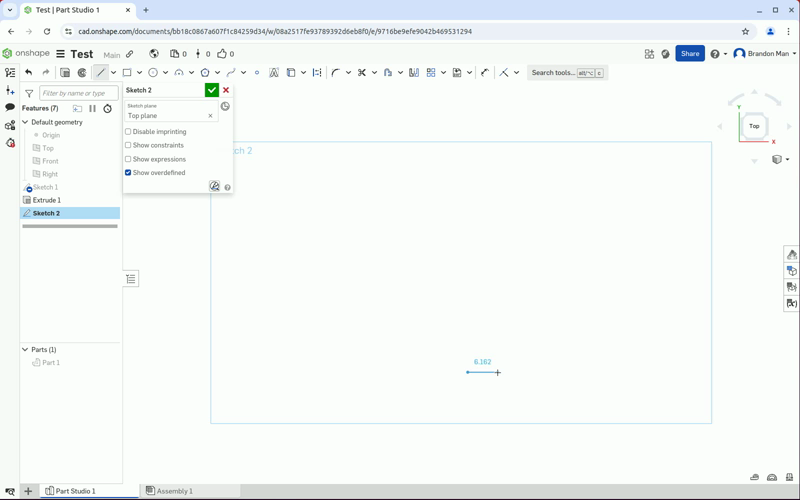
mouse_move(512, 372)
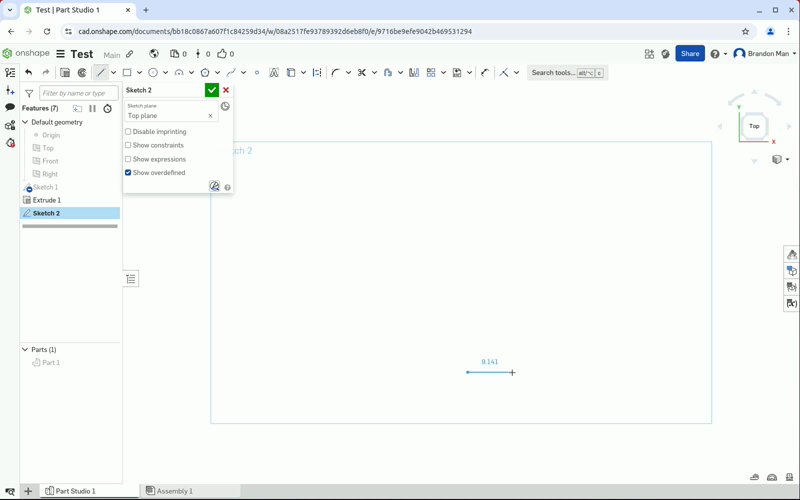
click(512, 372)
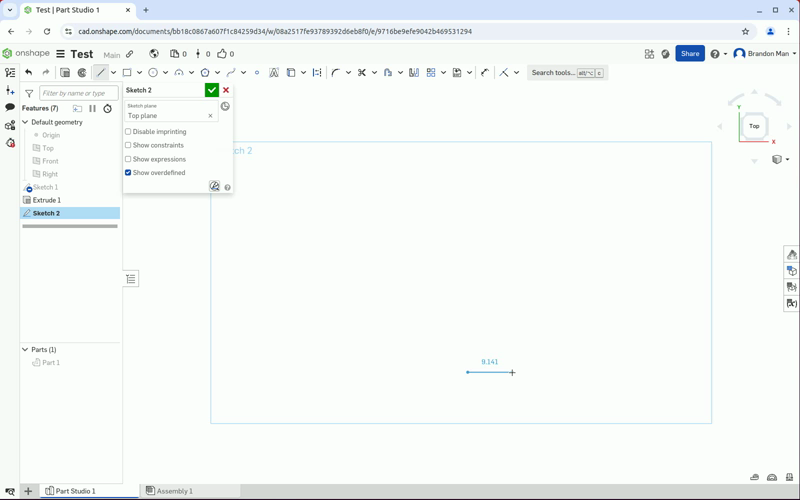
key_up(shift)
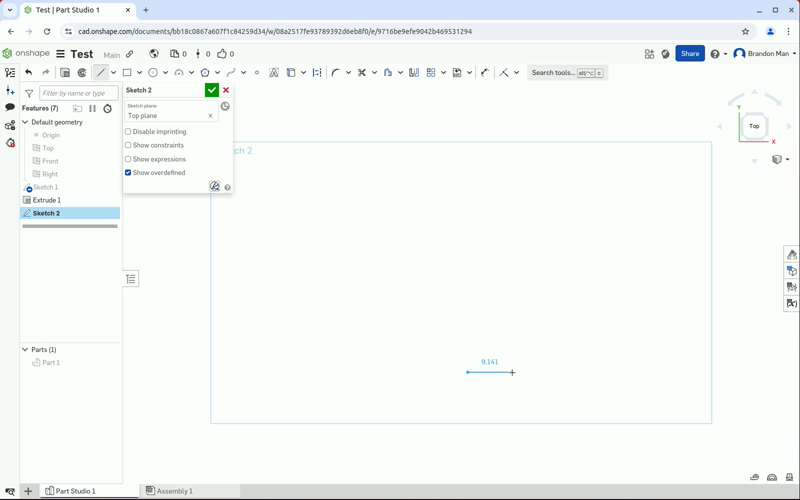
key_down(shift)
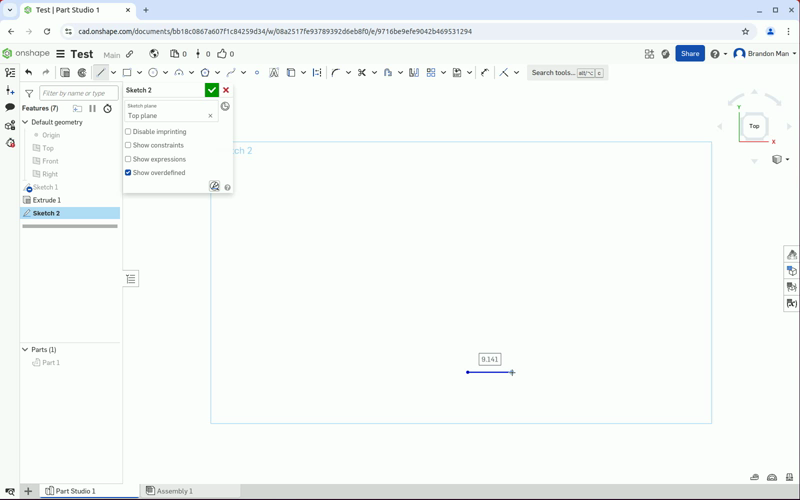
mouse_move(512, 171)
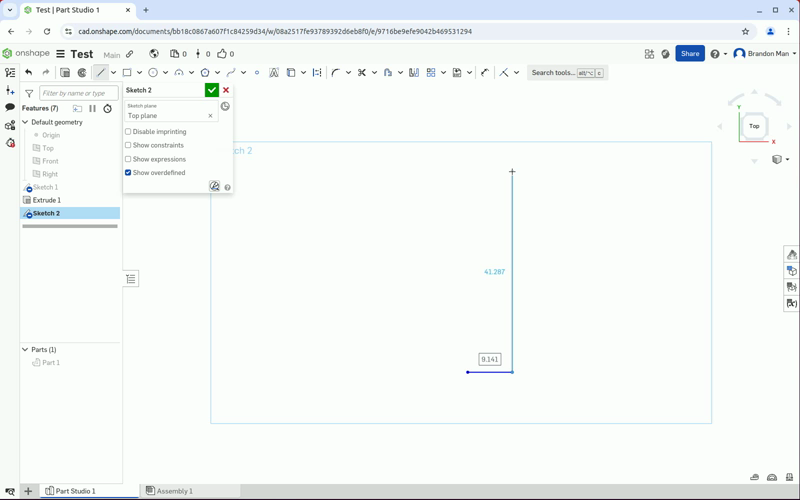
click(512, 171)
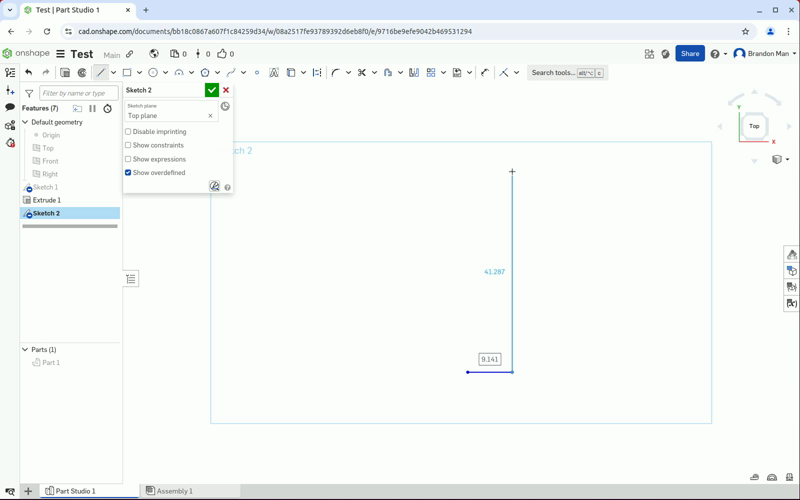
key_up(shift)
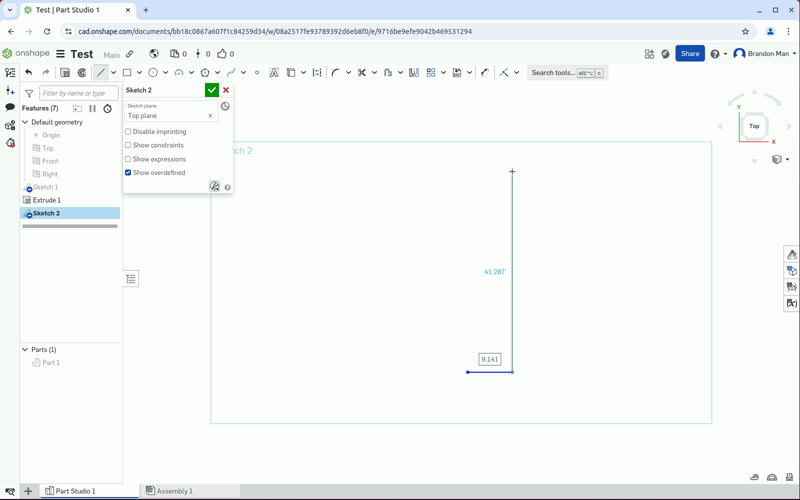
key_down(shift)
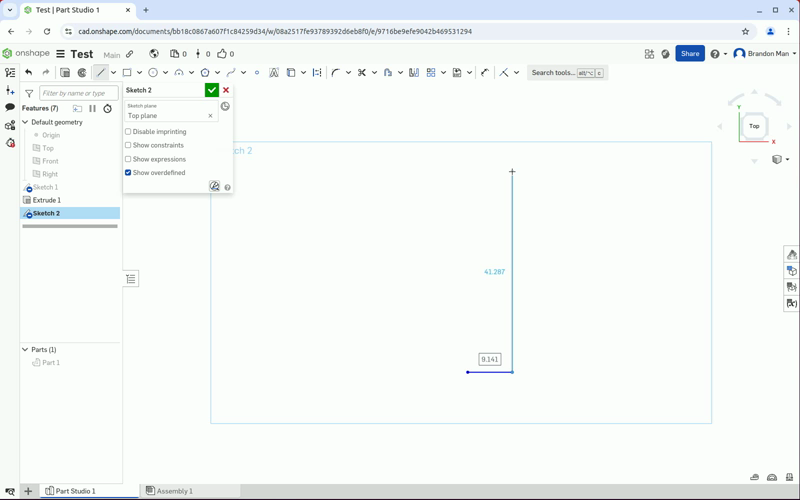
mouse_move(542, 171)
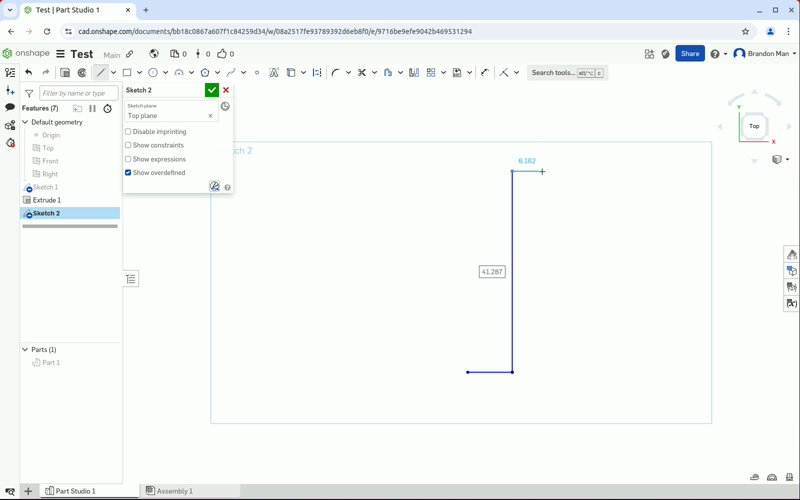
mouse_move(467, 171)
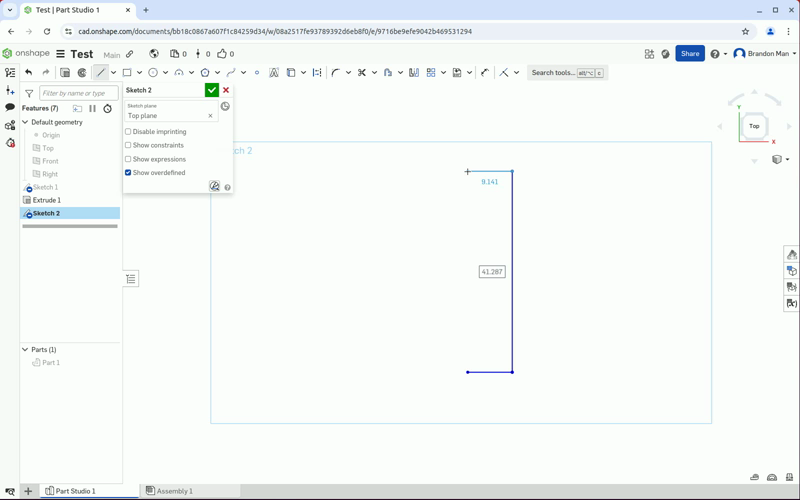
click(467, 171)
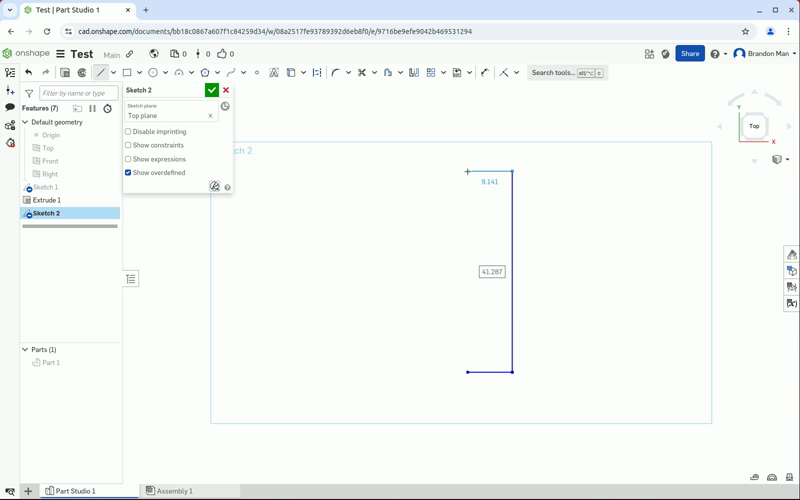
key_up(shift)
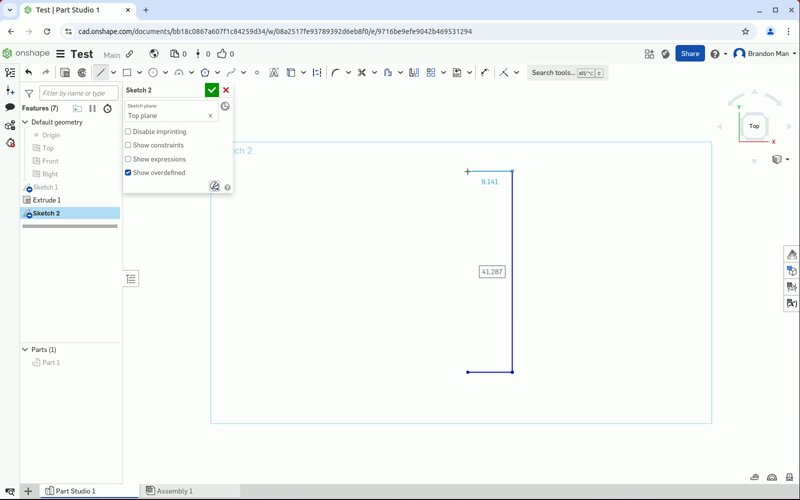
key_down(shift)
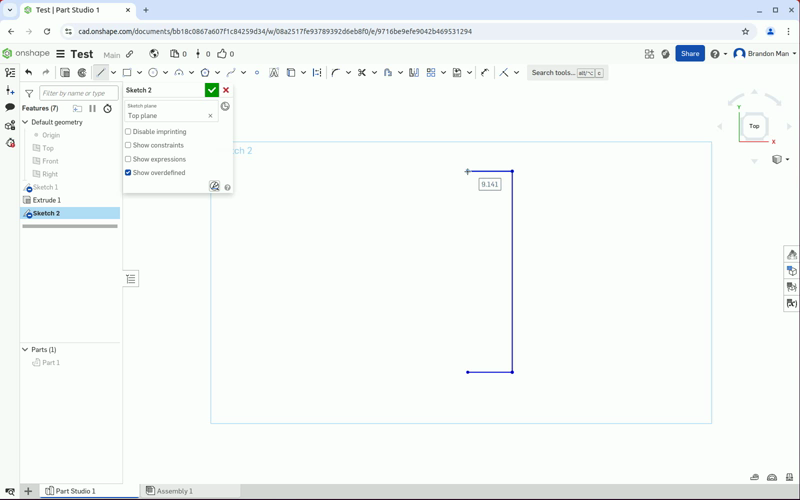
mouse_move(467, 372)
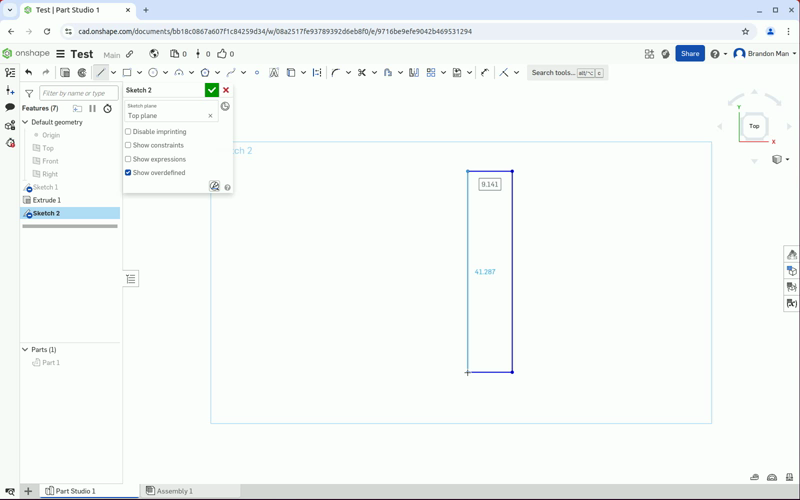
key_up(shift)
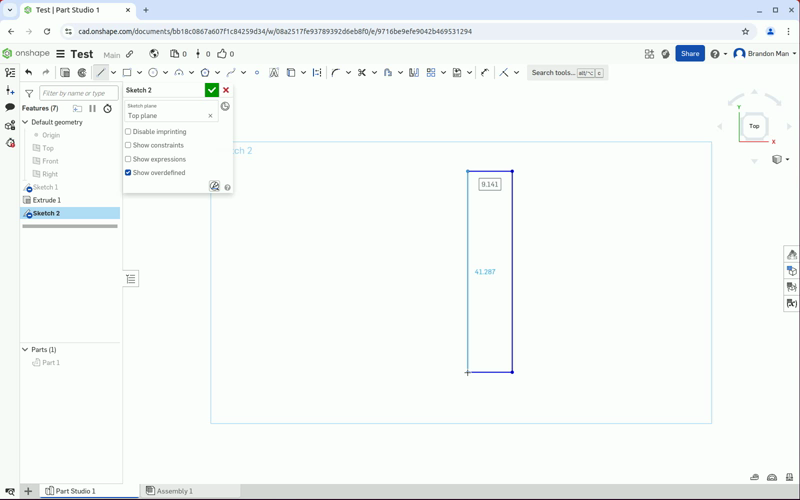
click(467, 372)
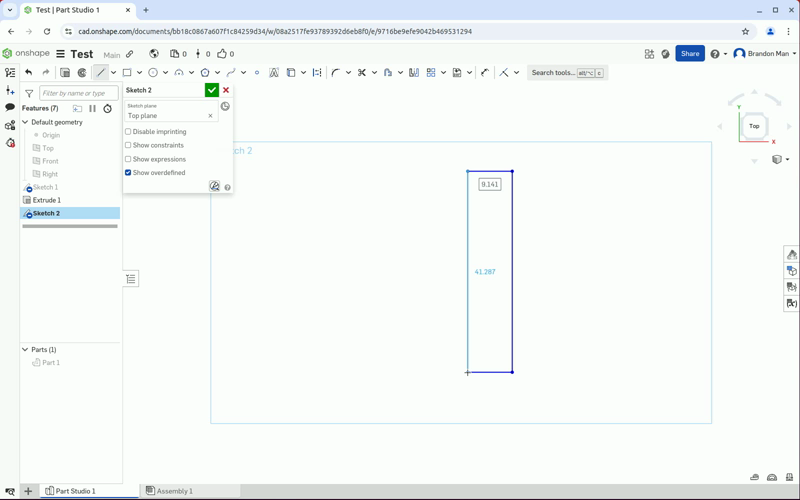
key(esc)
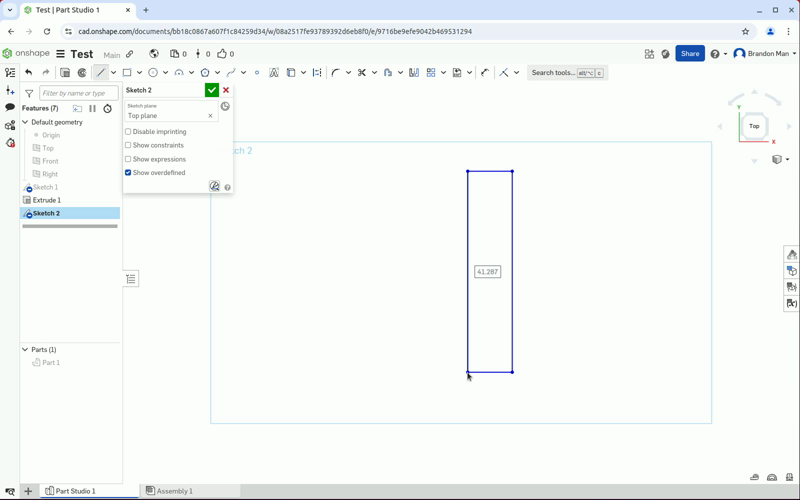
mouse_move(480, 278)
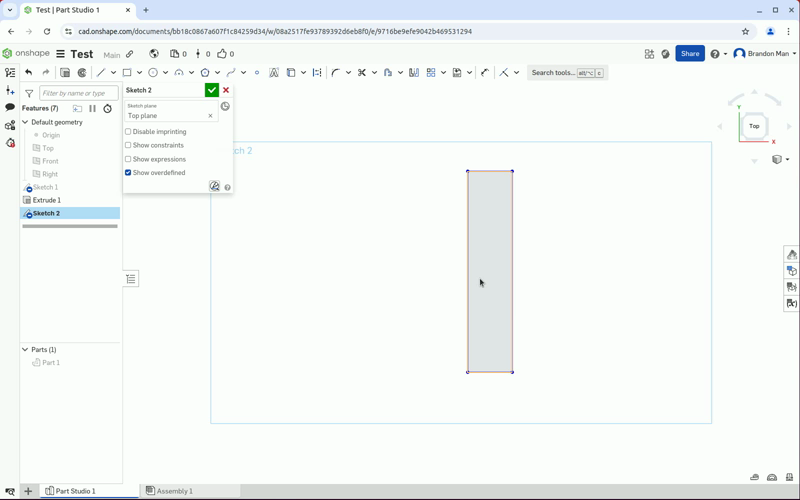
click(480, 278)
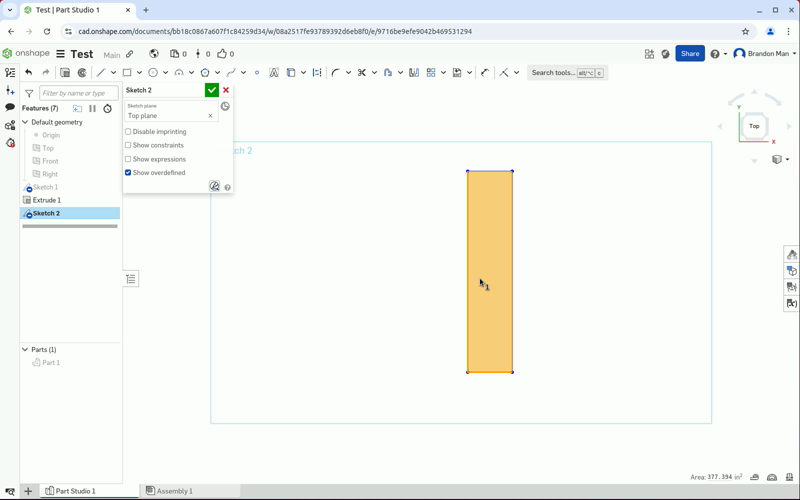
mouse_move(73, 352)
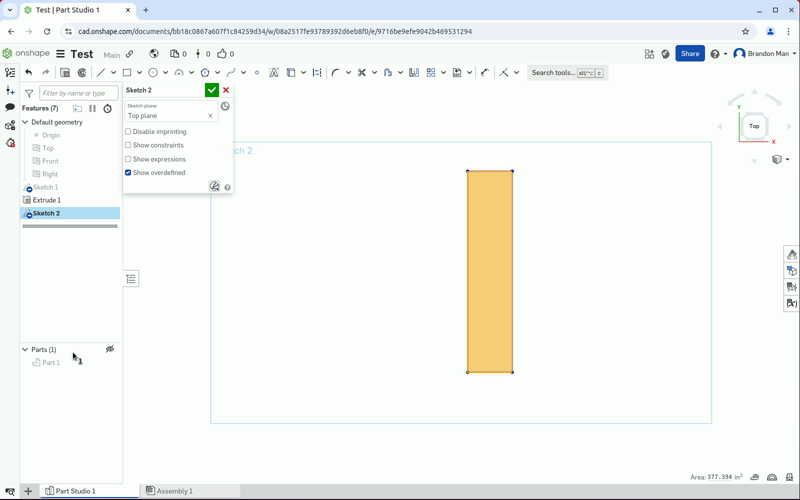
key(shift+y)
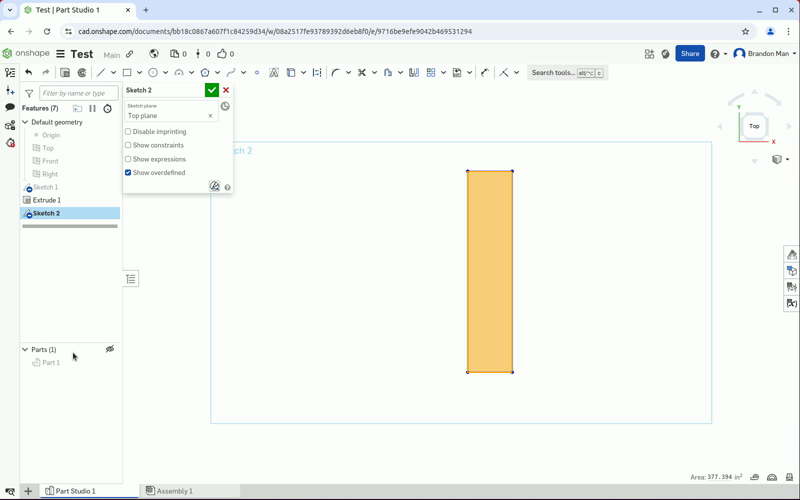
key(shift+e)
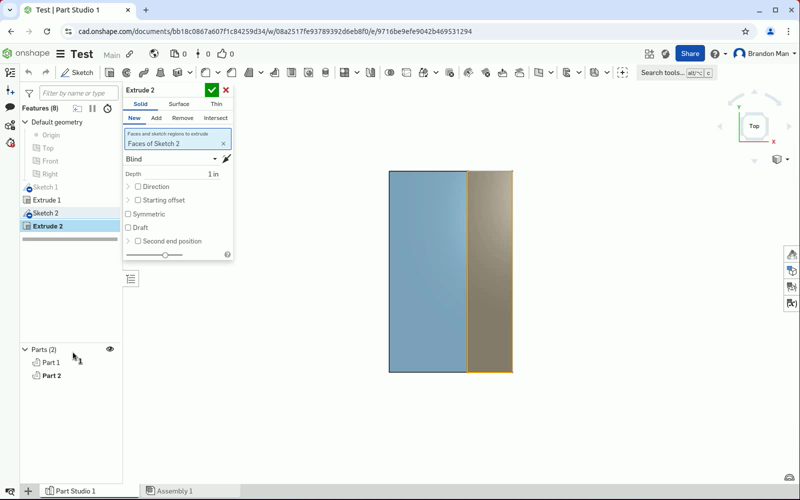
mouse_move(143, 106)
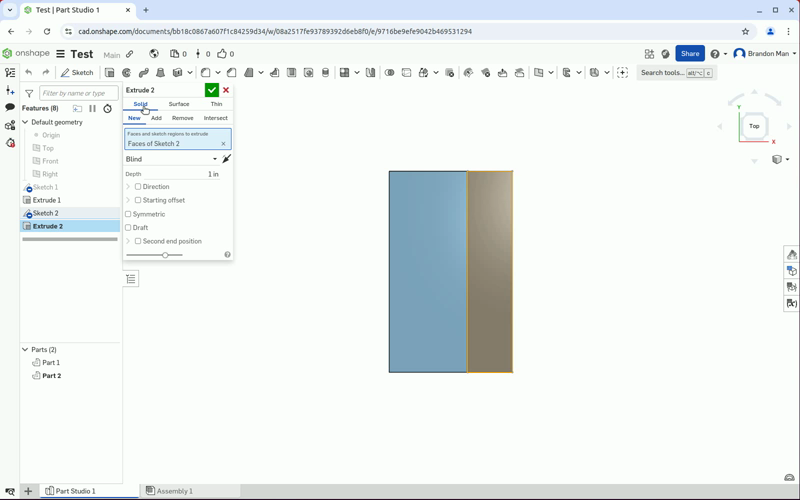
click(143, 106)
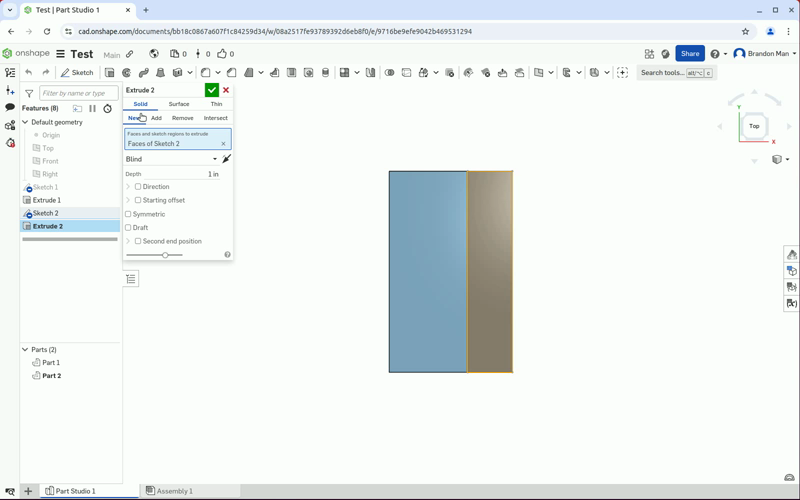
mouse_move(137, 120)
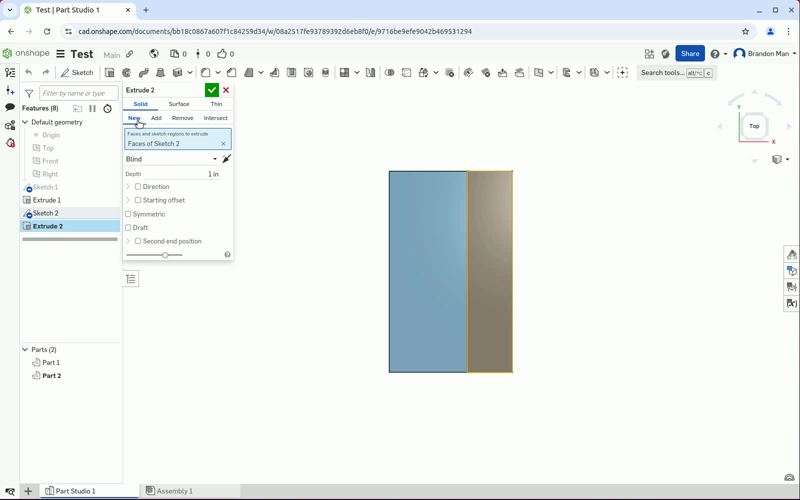
click(137, 120)
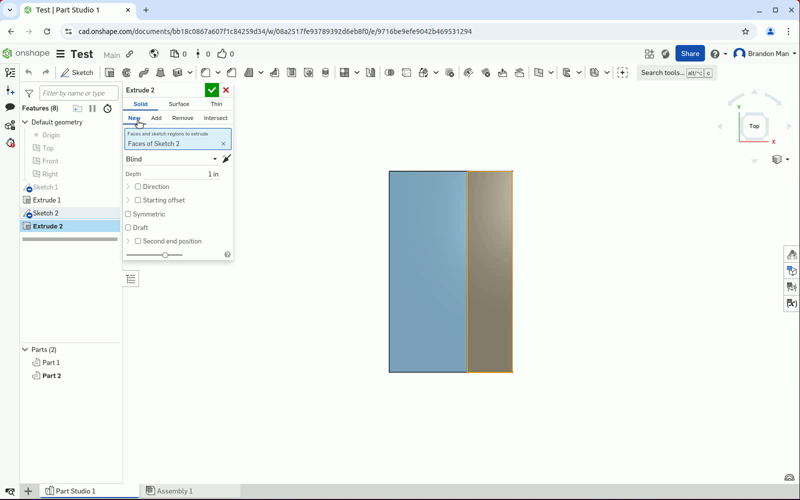
key(tab, 4)
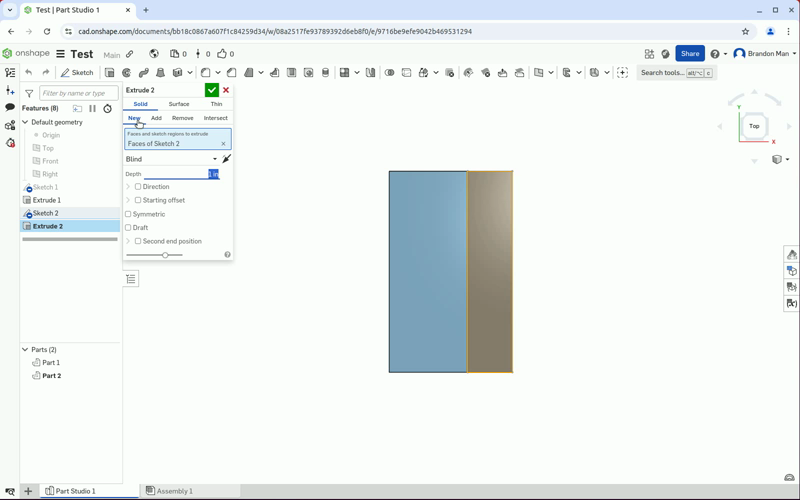
text(5.536)
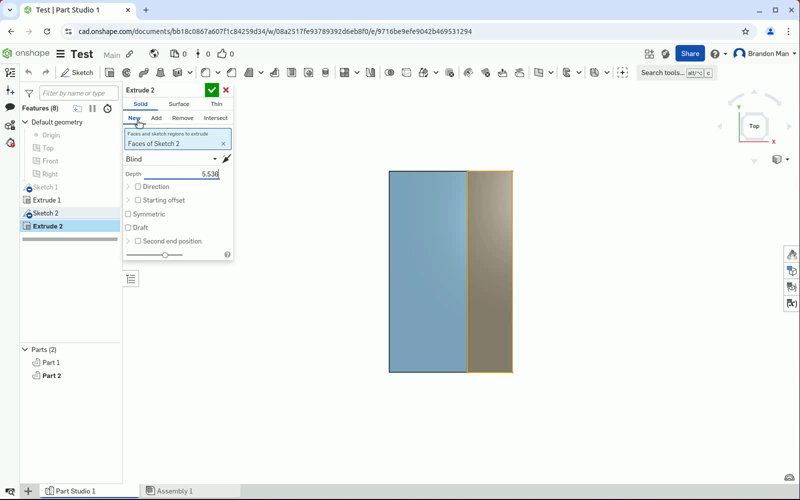
key(enter)
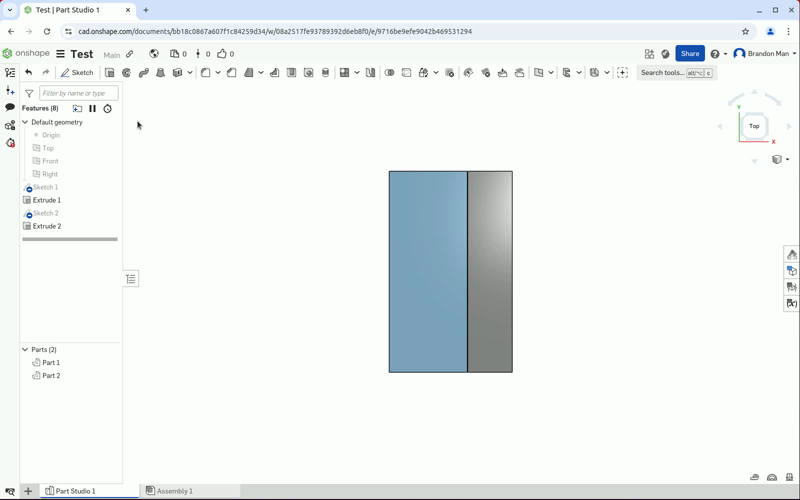
key(shift+h)
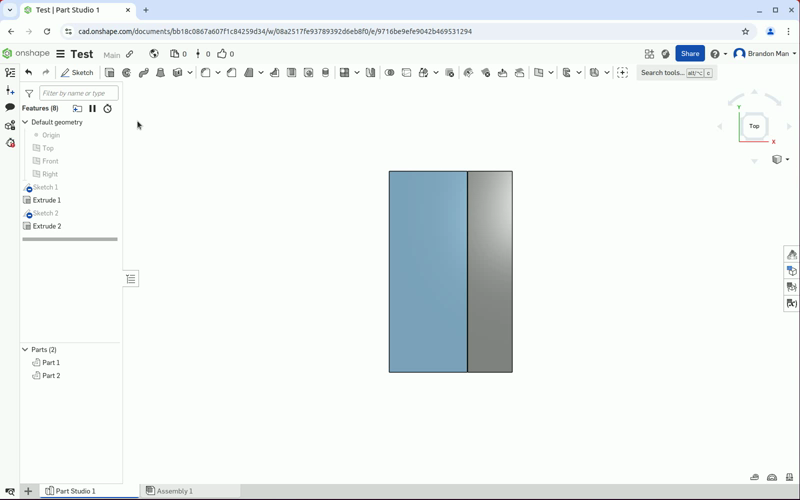
key(shift+h)
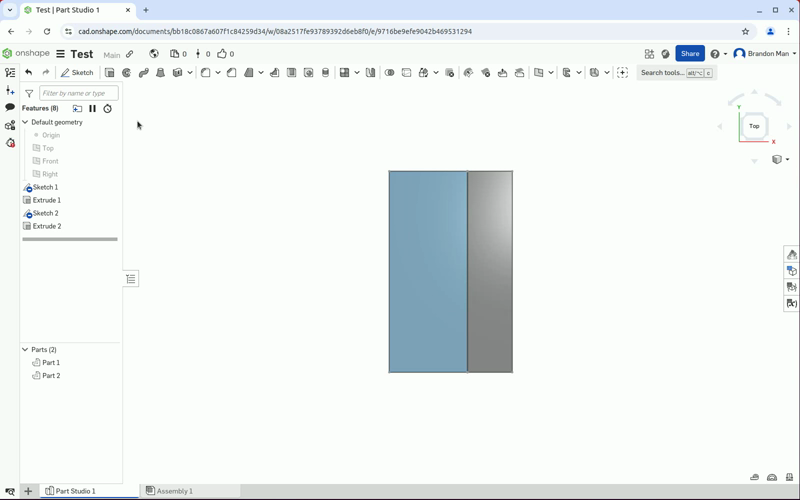
key(shift+7)
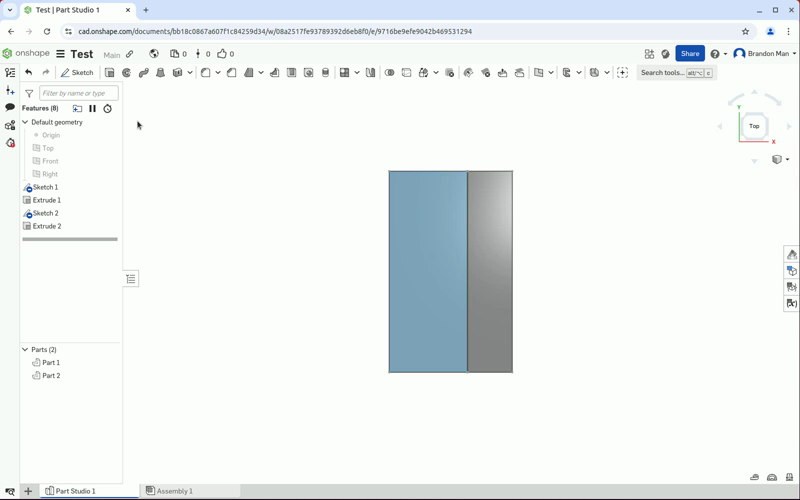
key(up, 3)
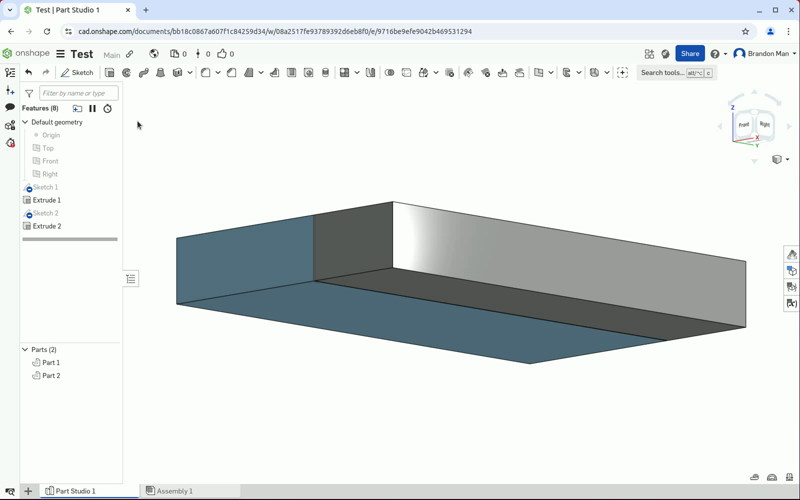
key(left, 3)
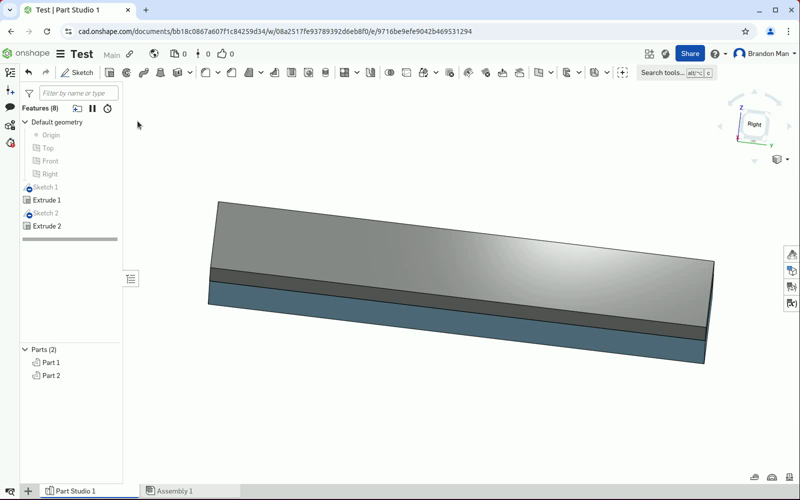
key(right, 3)
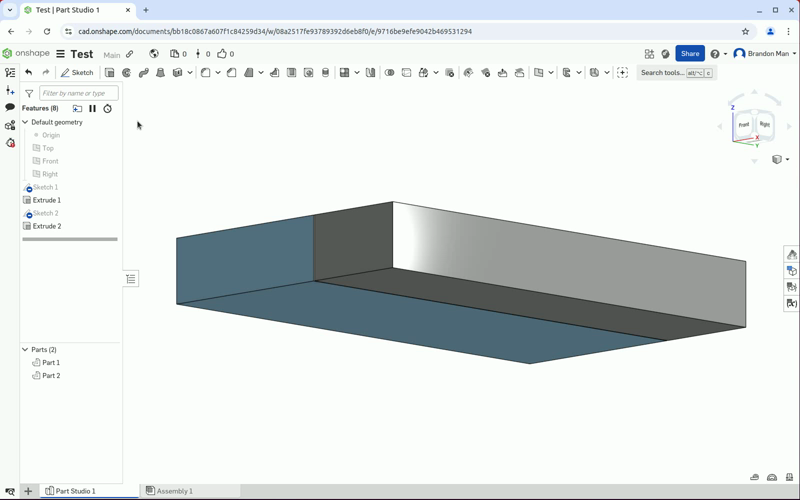
key(down, 3)
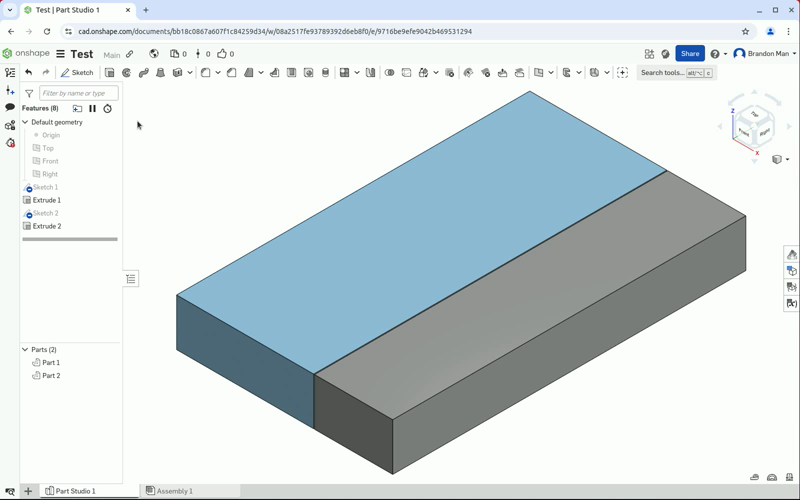
mouse_move(73, 189)
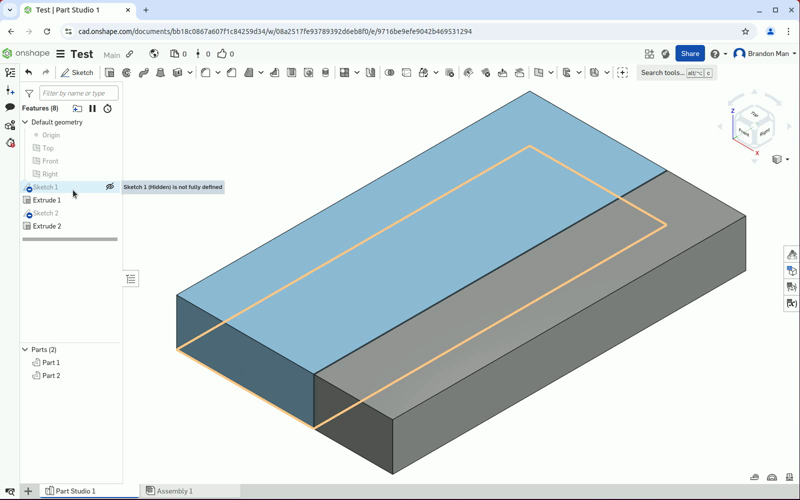
click(73, 189)